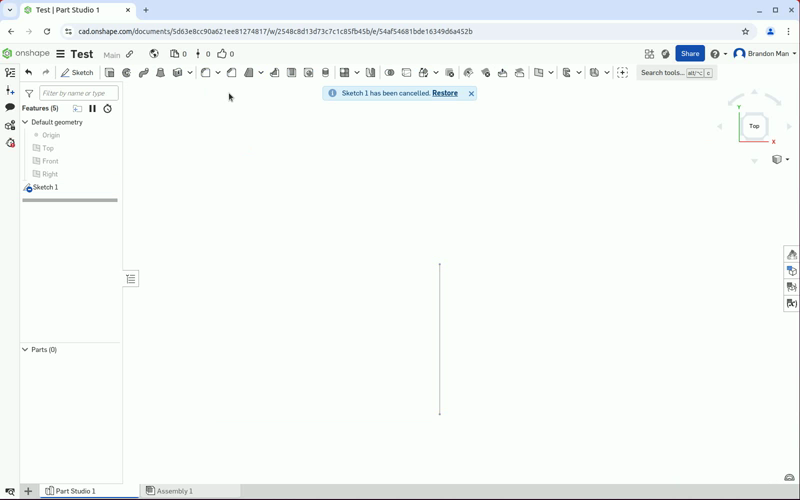
key(shift+h)
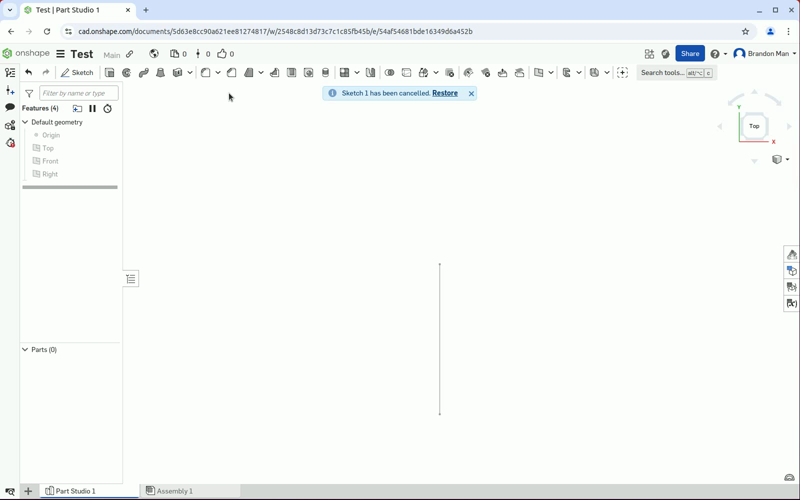
key(shift+s)
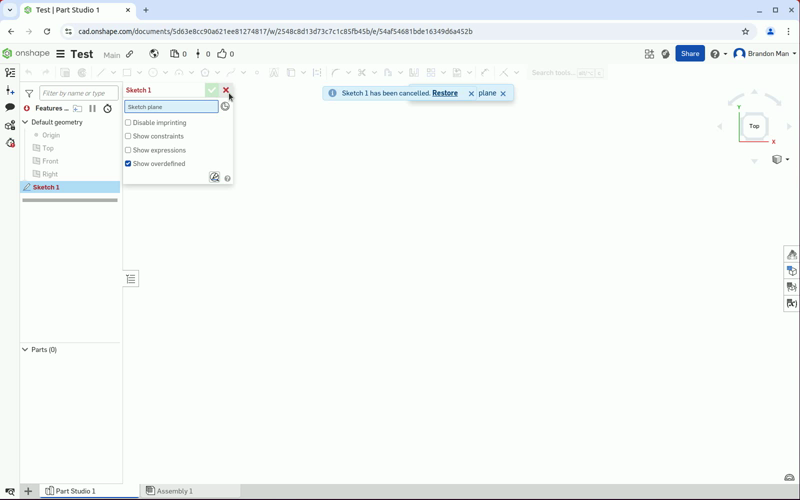
mouse_move(73, 150)
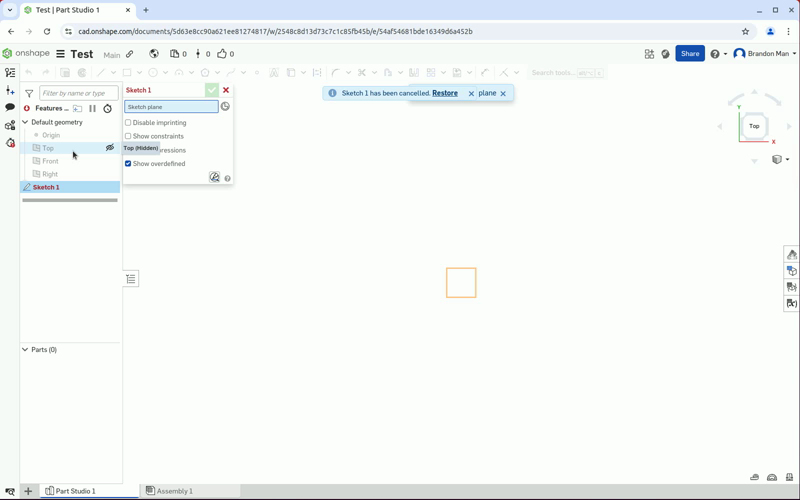
click(73, 150)
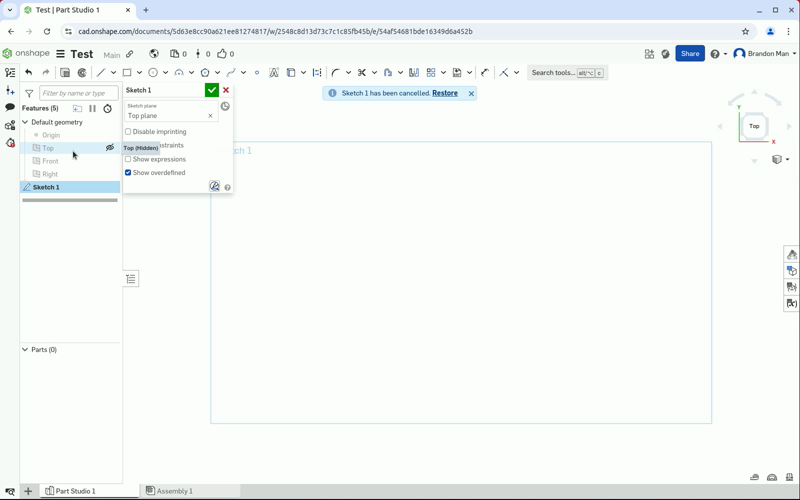
mouse_move(73, 352)
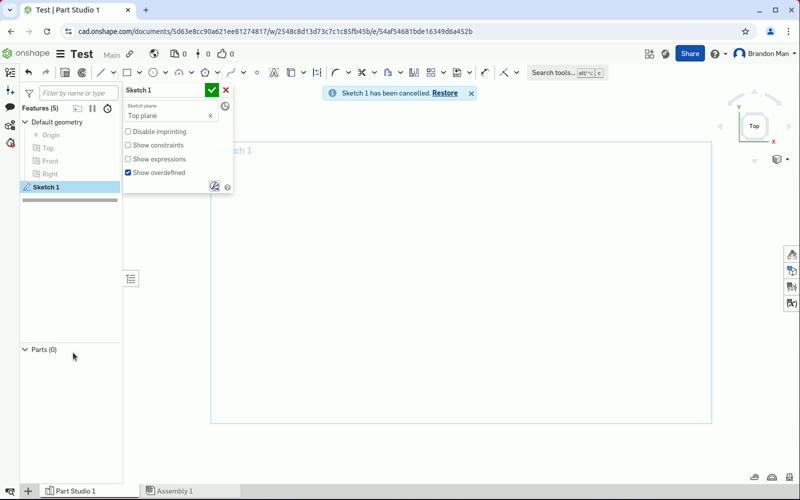
key(y)
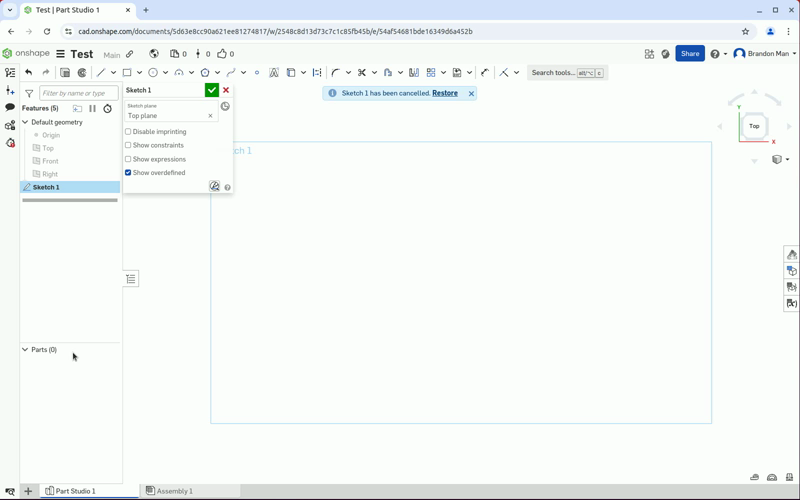
key(c)
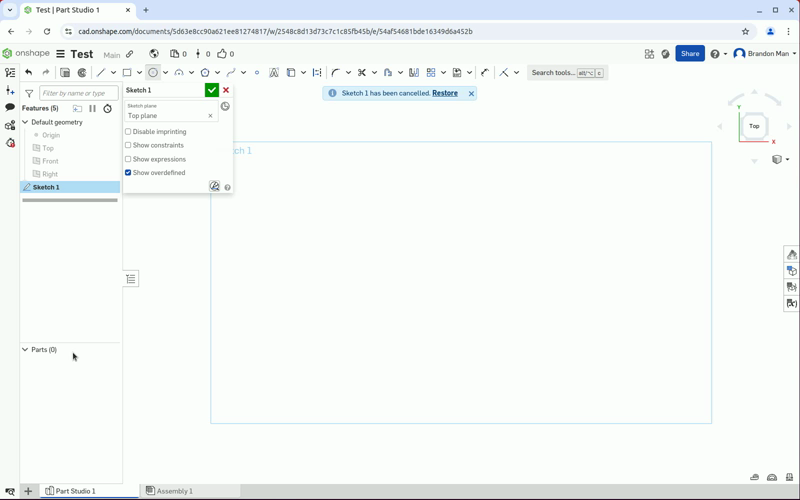
key_down(shift)
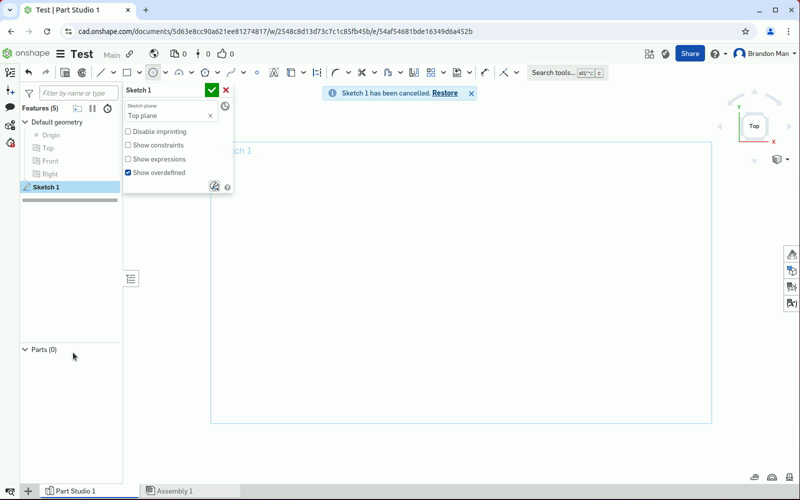
mouse_move(461, 282)
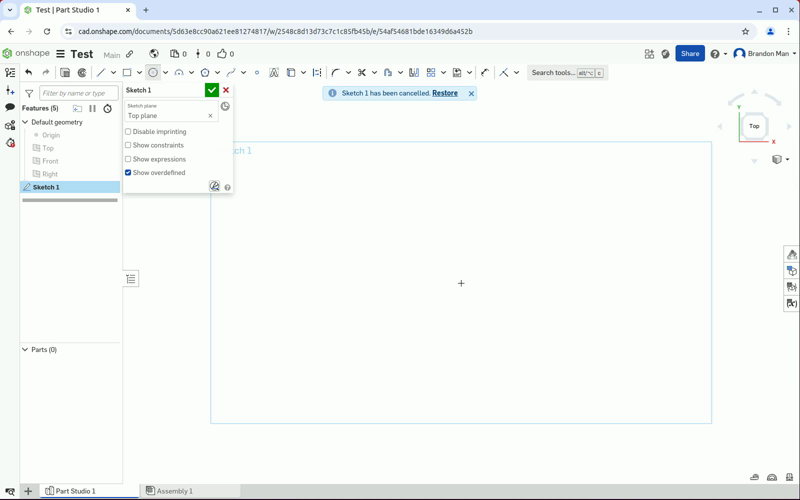
click(461, 282)
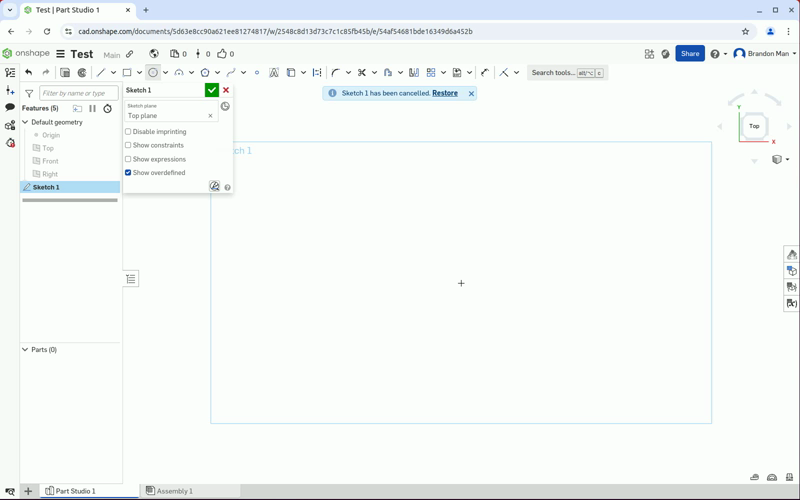
key_up(shift)
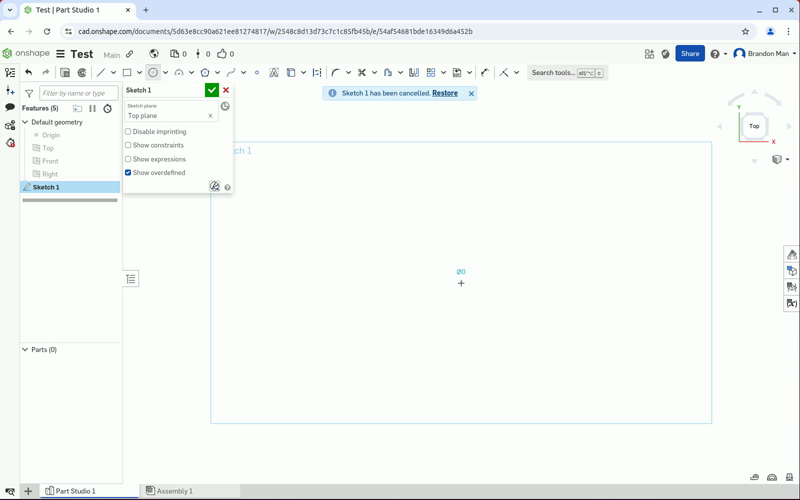
mouse_move(574, 282)
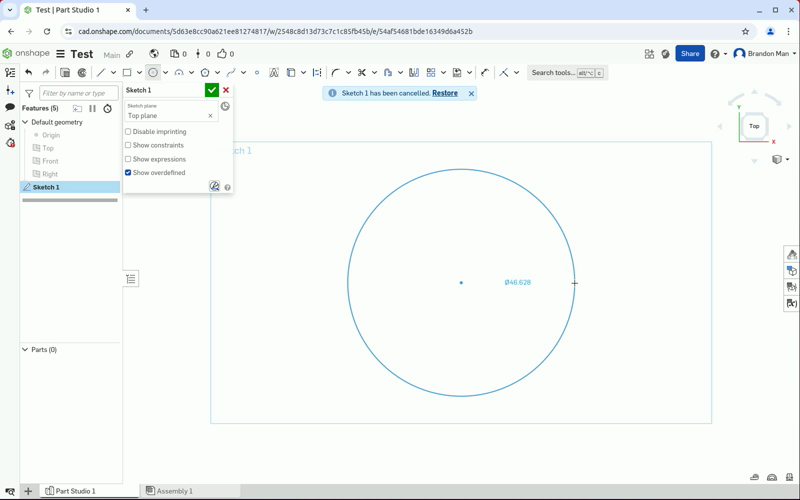
click(574, 282)
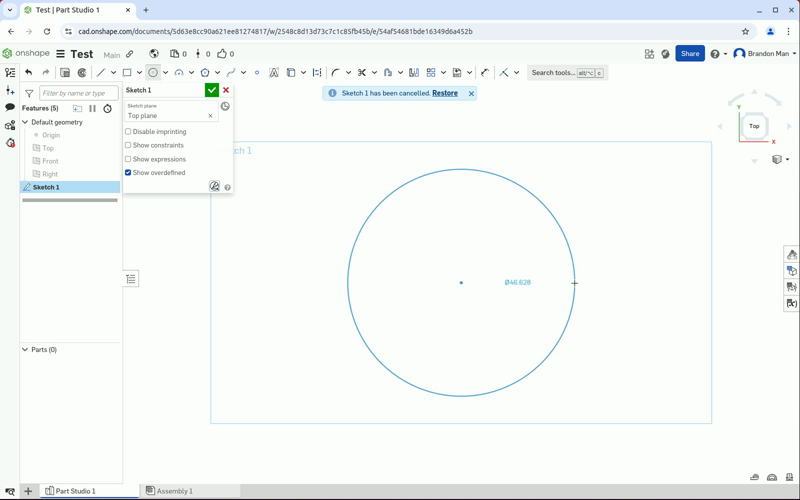
key(esc)
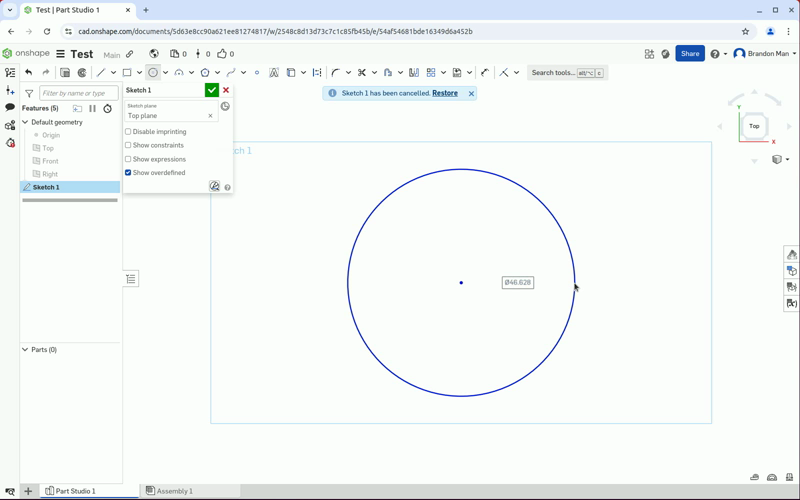
key(c)
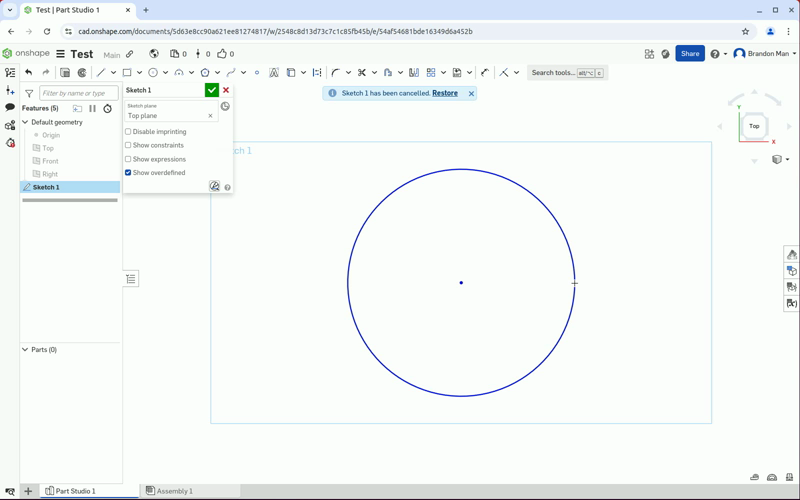
key_down(shift)
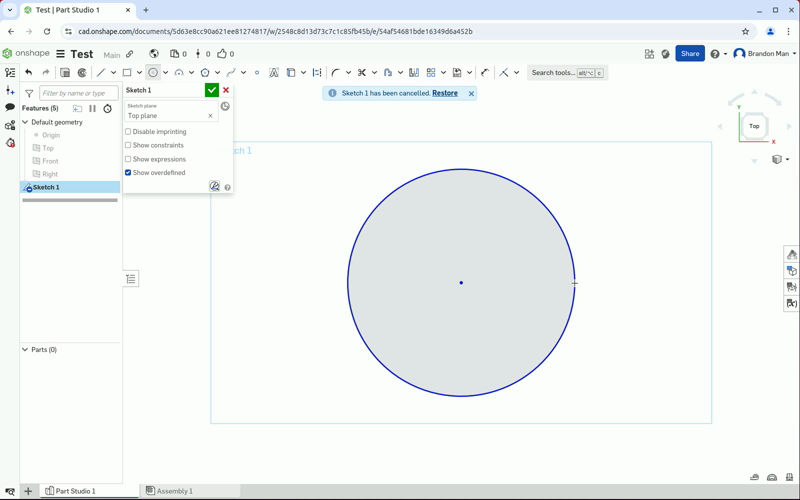
mouse_move(461, 282)
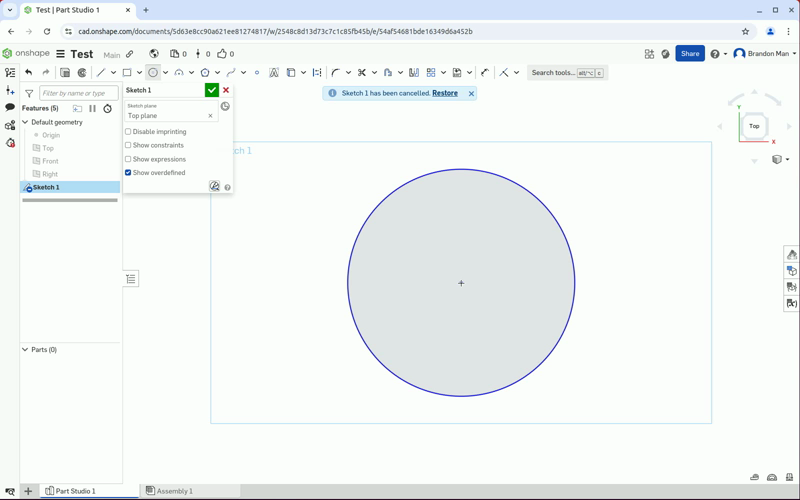
click(461, 282)
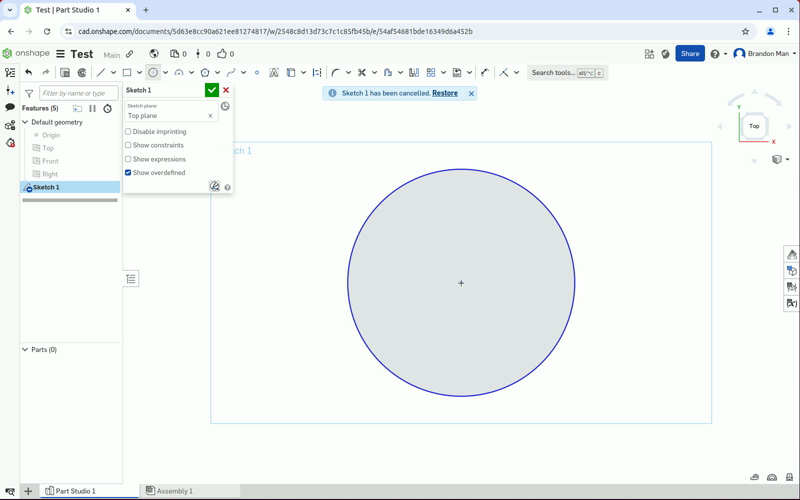
key_up(shift)
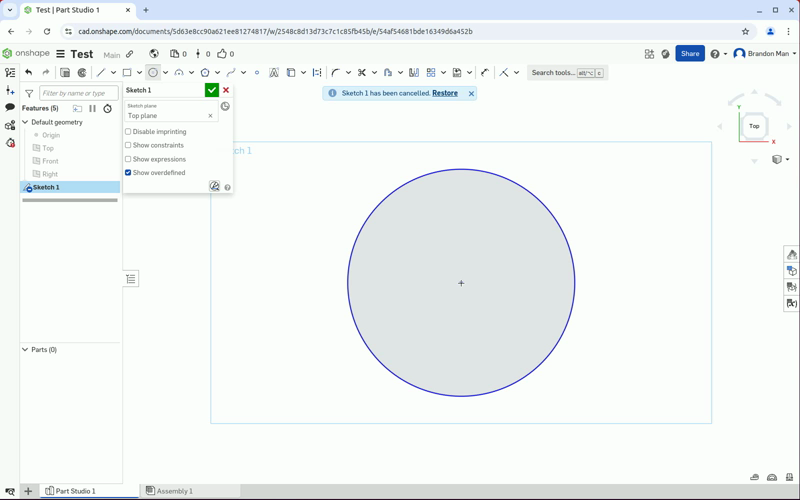
mouse_move(558, 282)
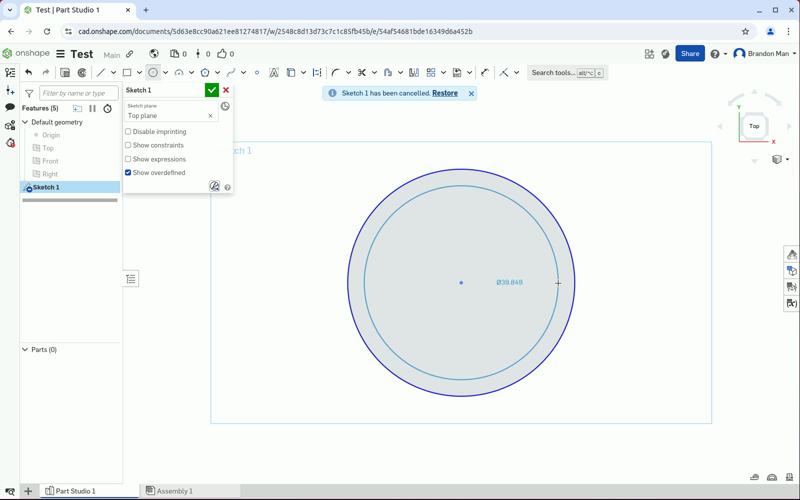
click(558, 282)
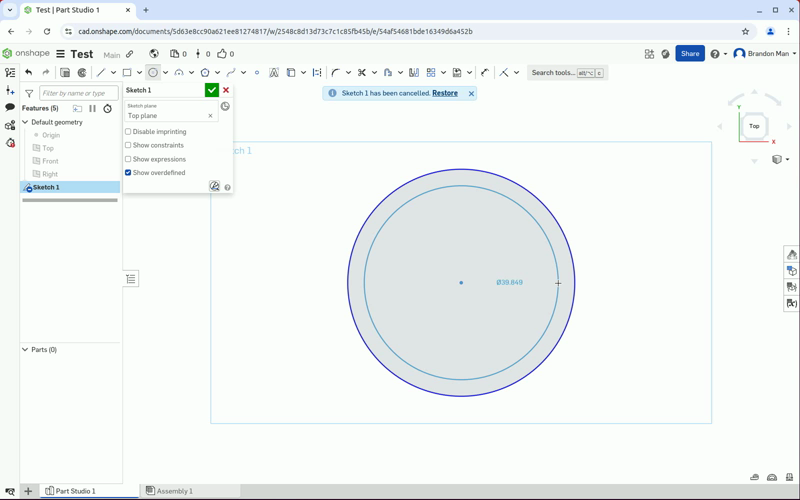
key(esc)
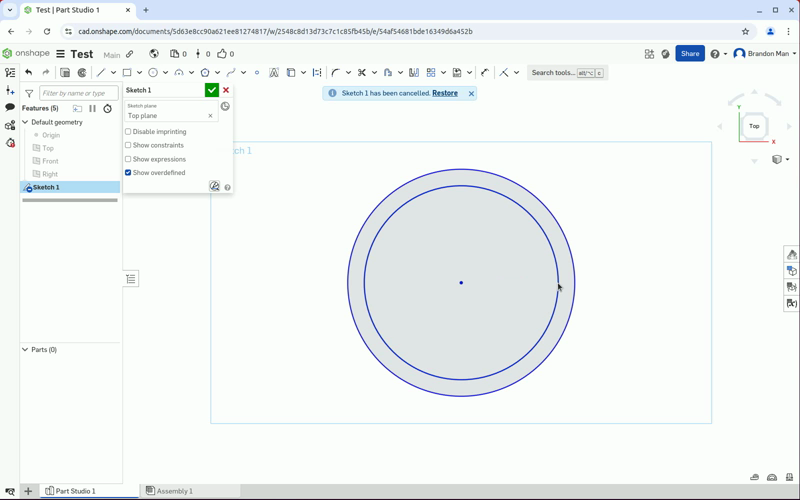
mouse_move(359, 308)
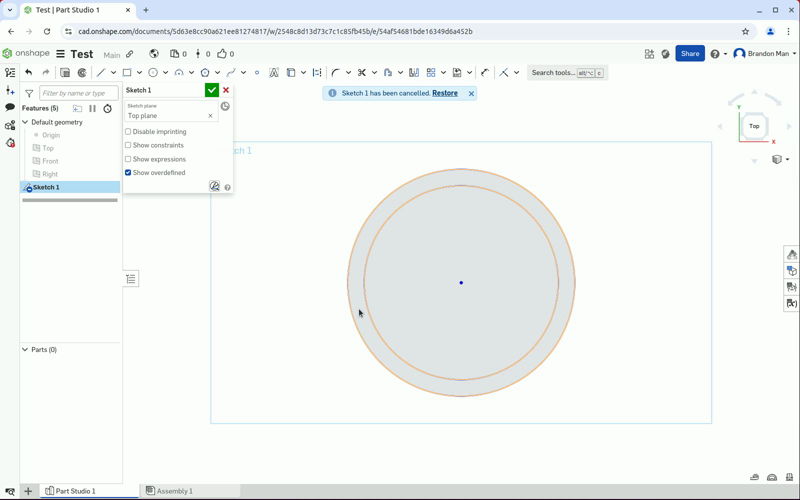
click(359, 308)
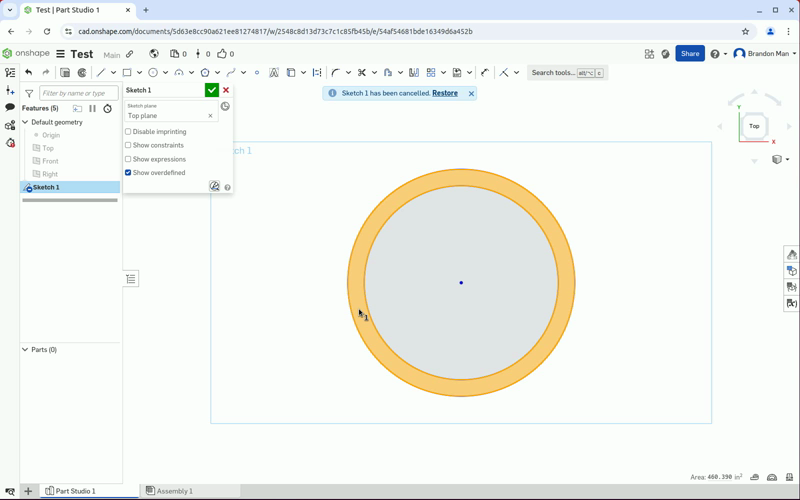
mouse_move(73, 352)
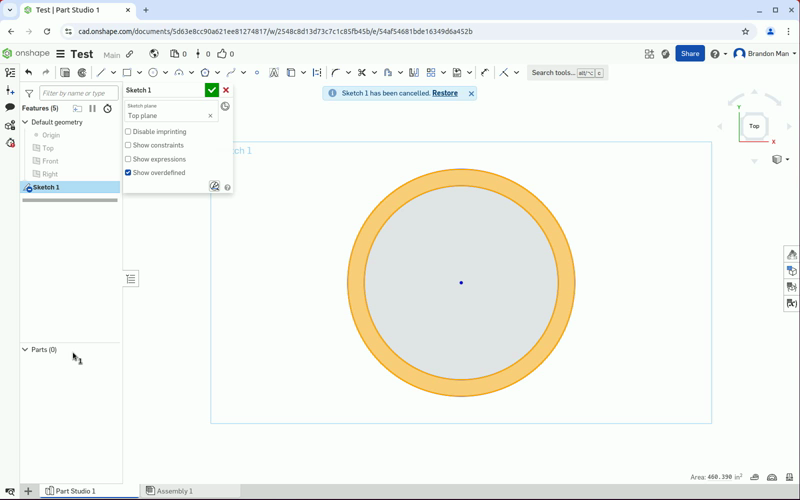
key(shift+y)
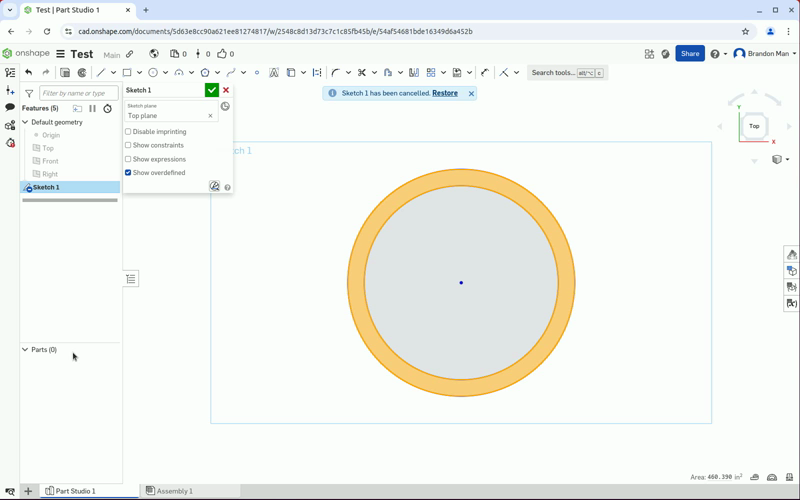
key(shift+e)
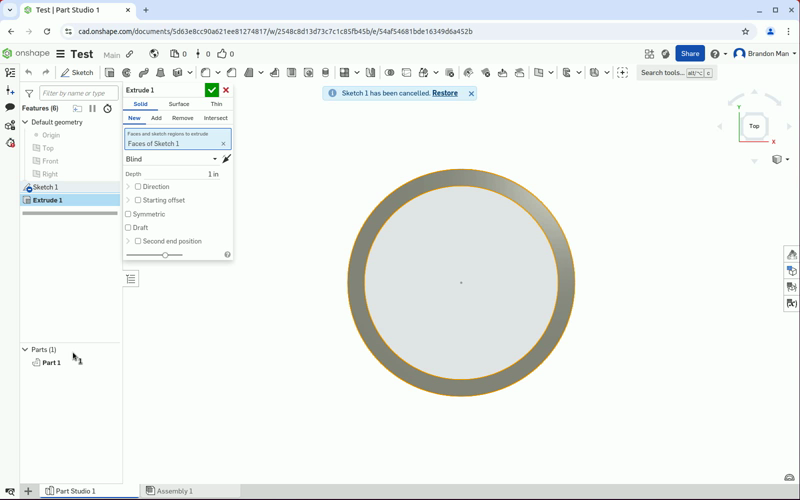
mouse_move(143, 106)
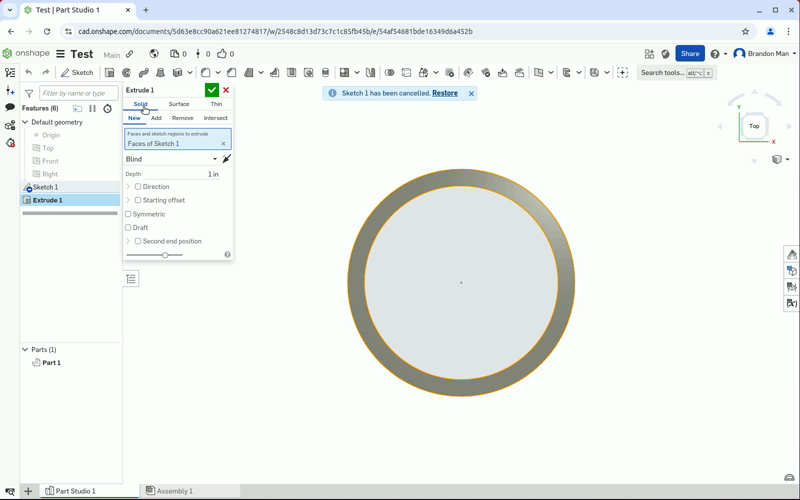
click(143, 106)
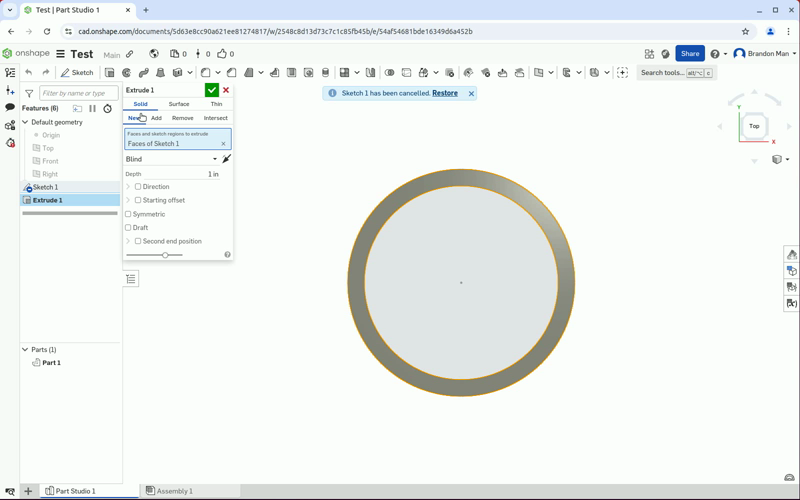
mouse_move(137, 120)
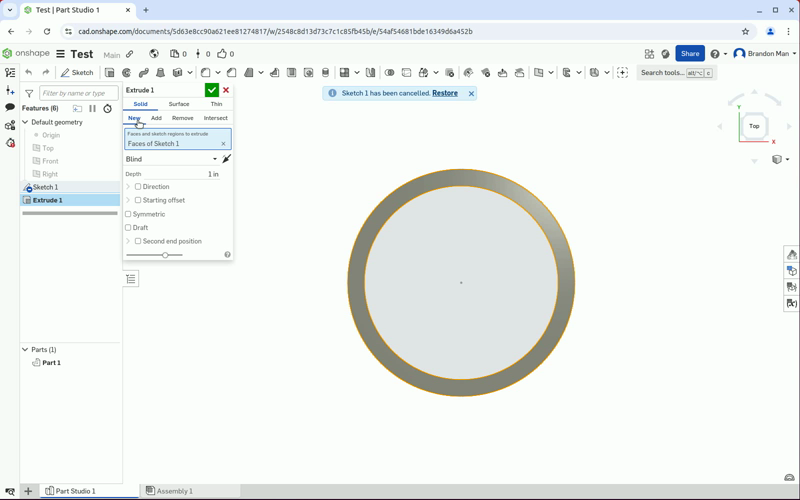
click(137, 120)
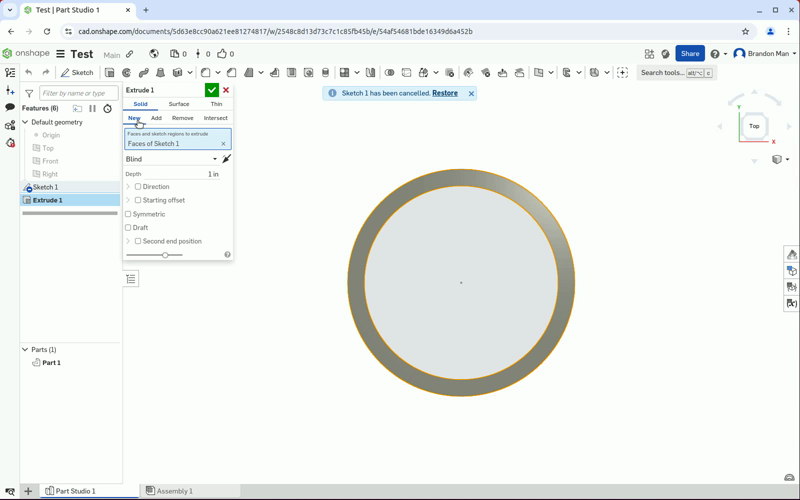
key(tab, 4)
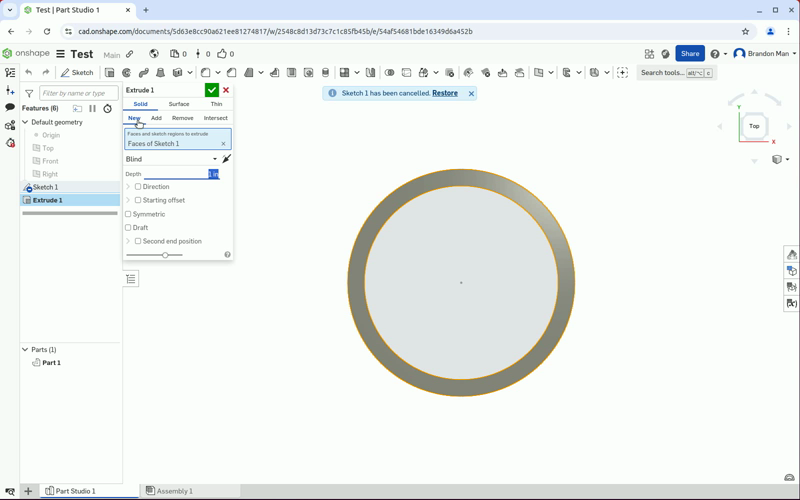
text(0.963)
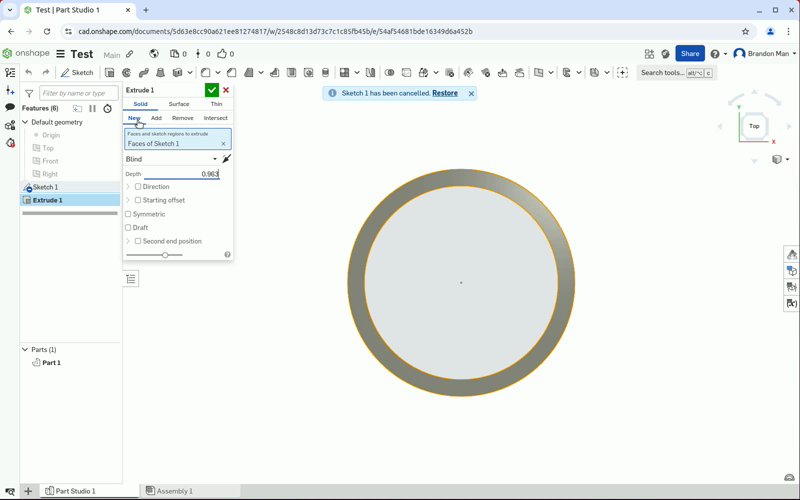
key(enter)
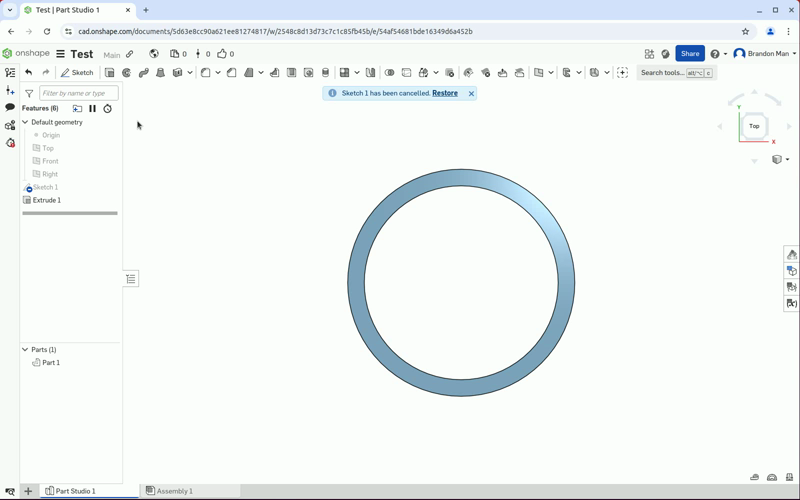
key(shift+h)
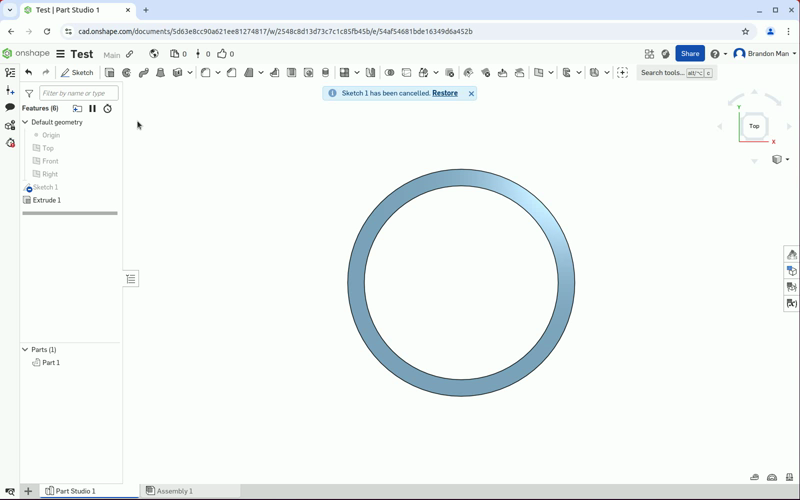
key(shift+h)
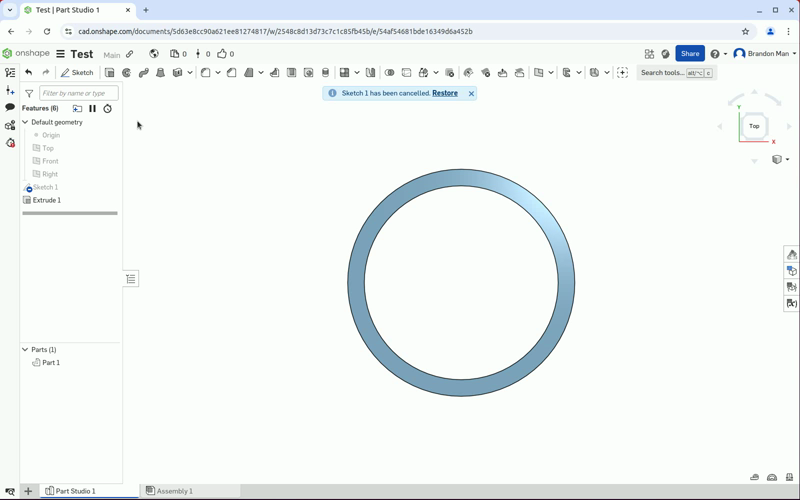
mouse_move(73, 189)
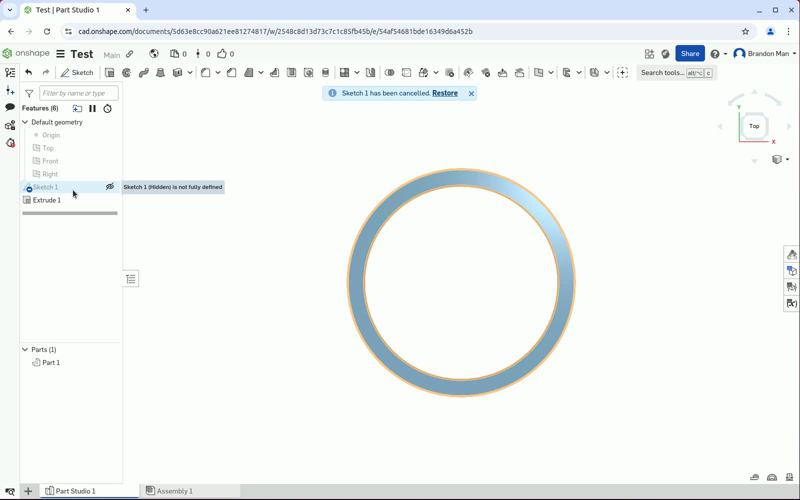
click(73, 189)
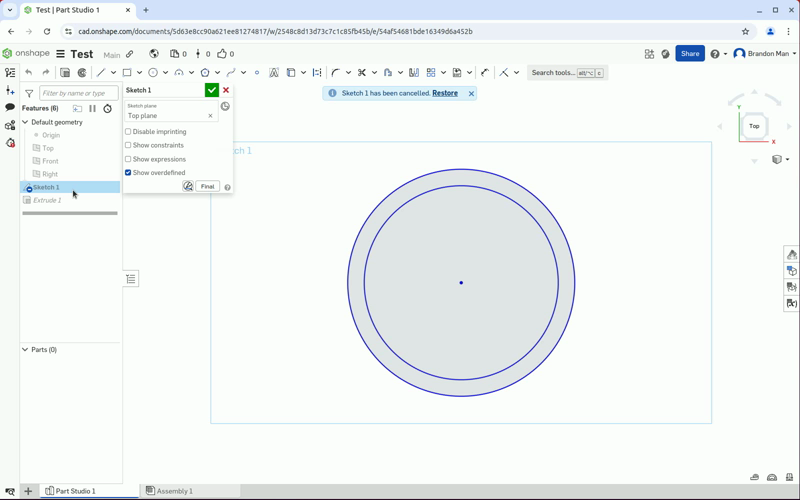
mouse_move(229, 92)
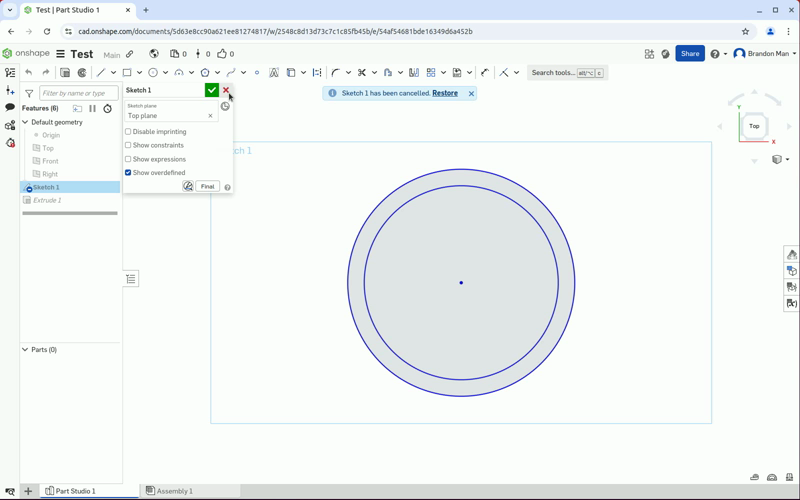
click(229, 92)
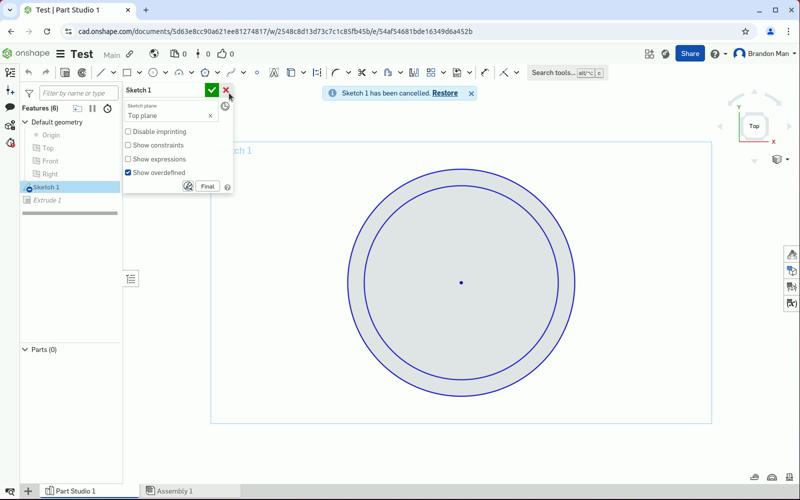
key(shift+s)
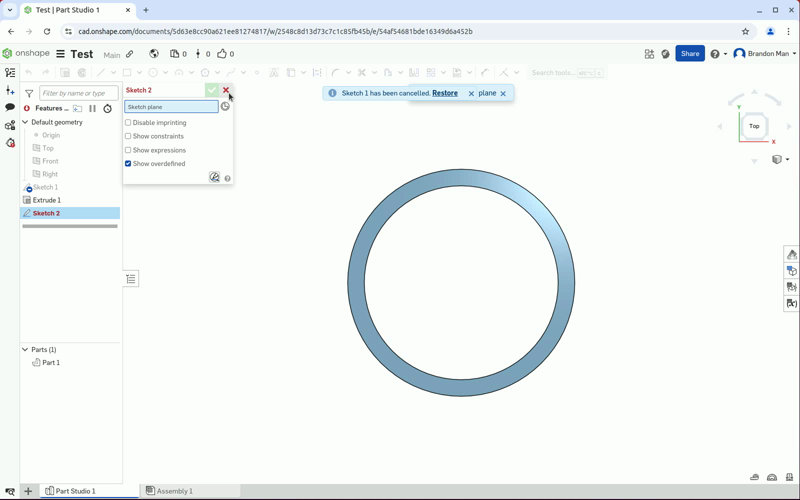
mouse_move(73, 150)
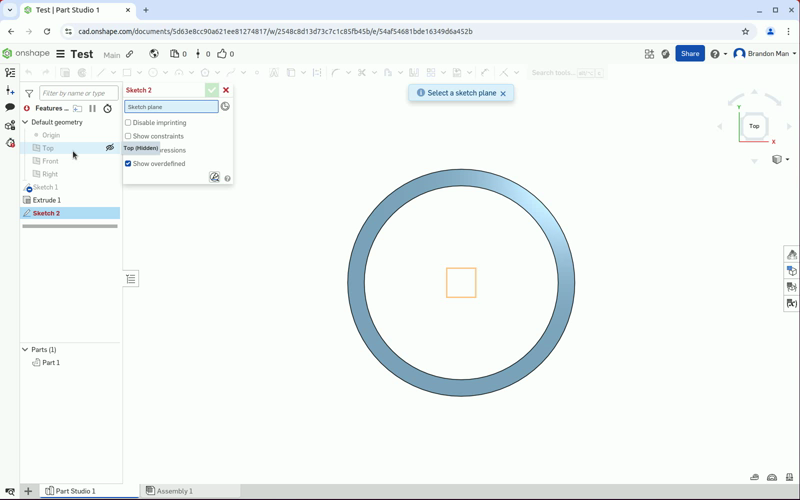
click(73, 150)
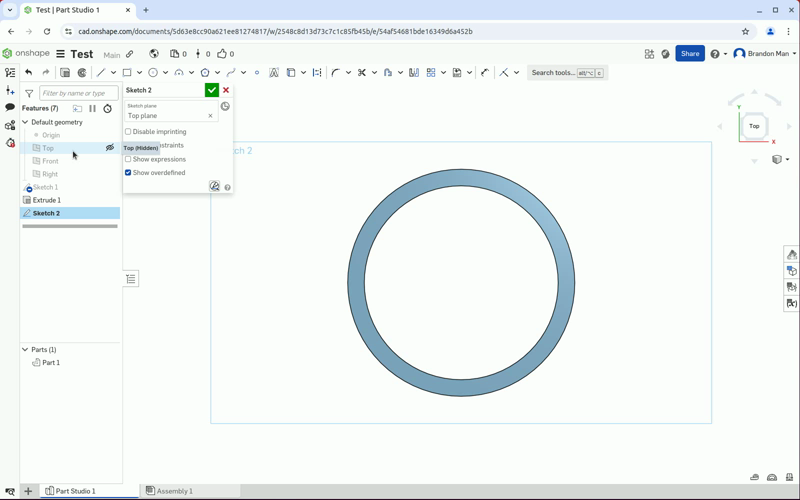
mouse_move(73, 352)
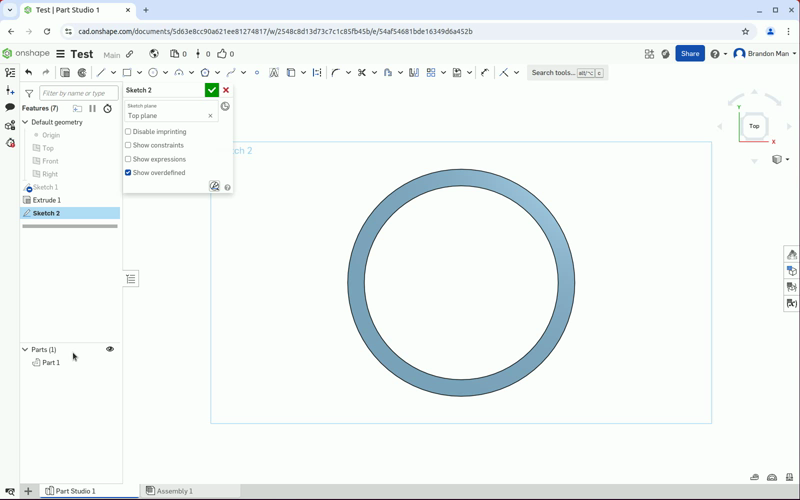
key(y)
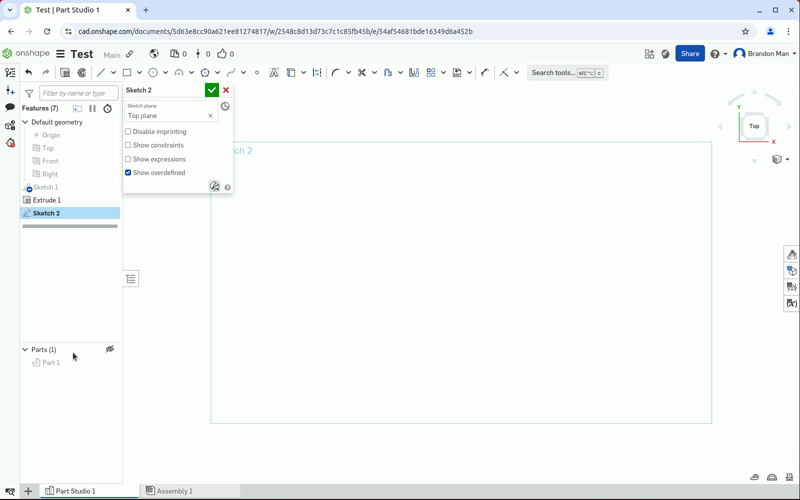
key(c)
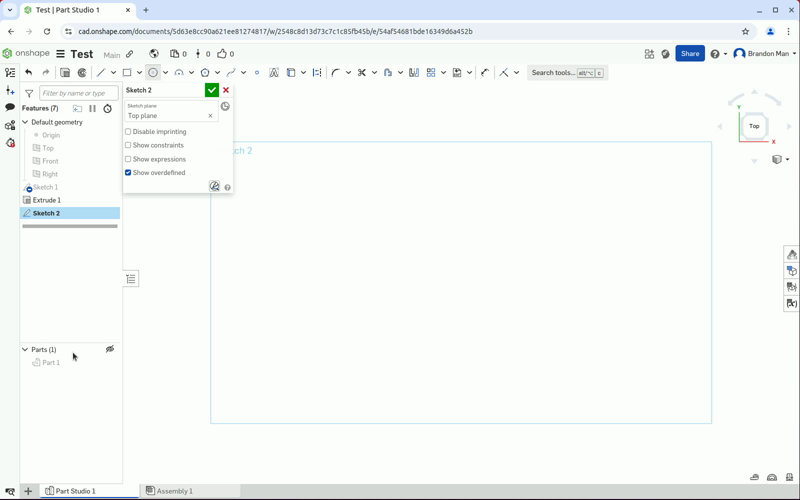
key_down(shift)
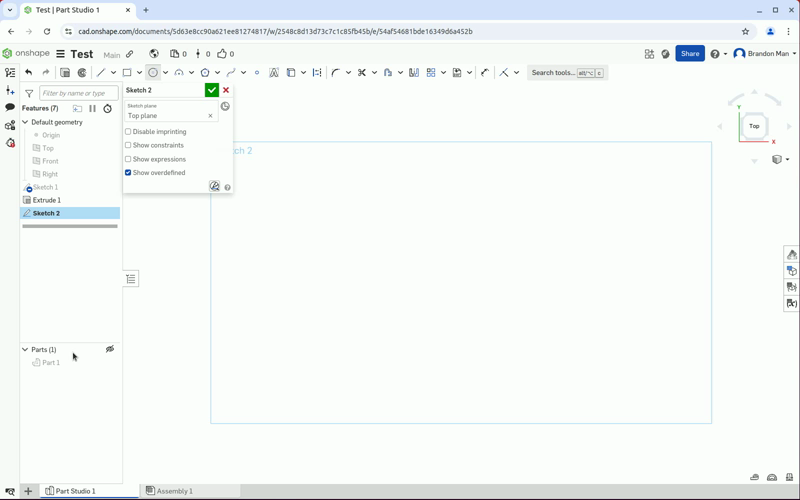
mouse_move(461, 282)
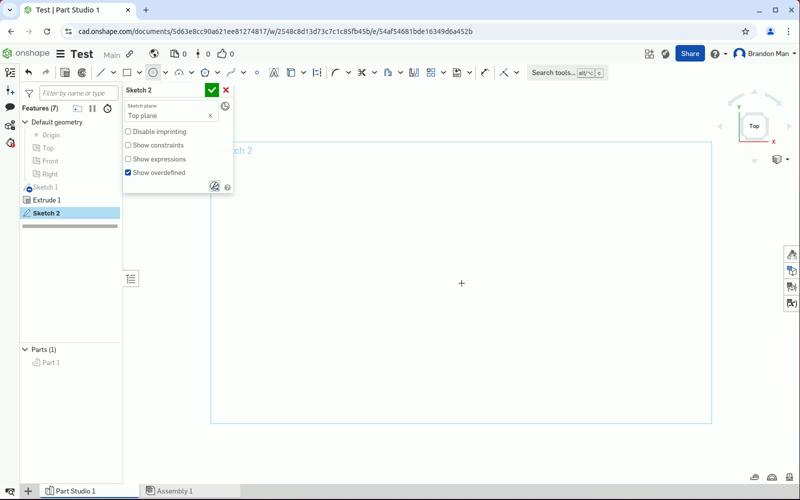
click(461, 282)
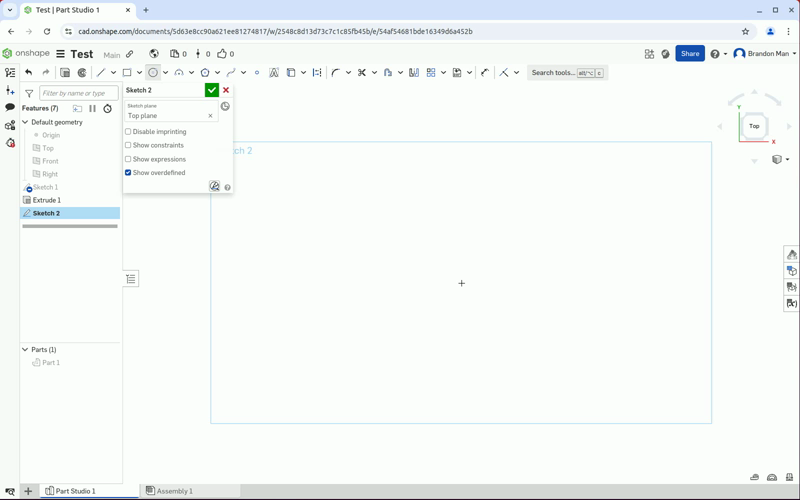
key_up(shift)
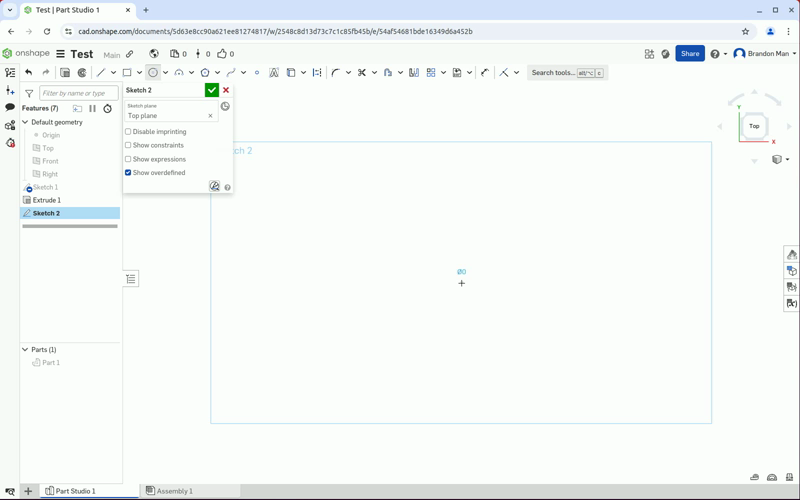
mouse_move(560, 282)
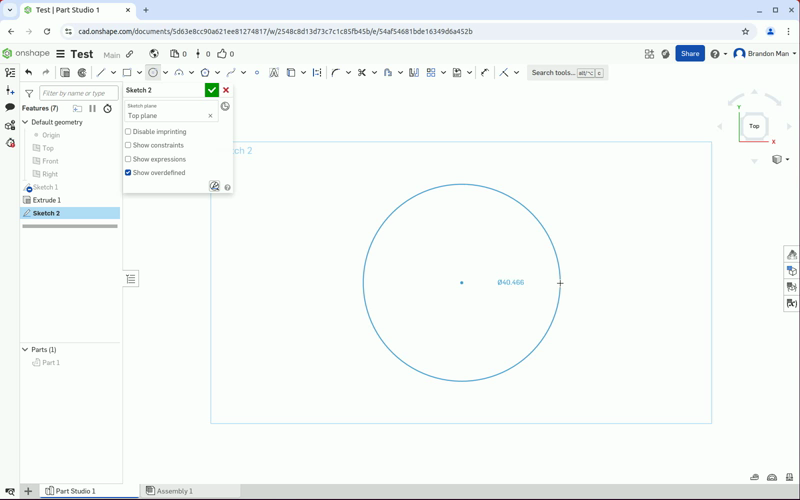
click(560, 282)
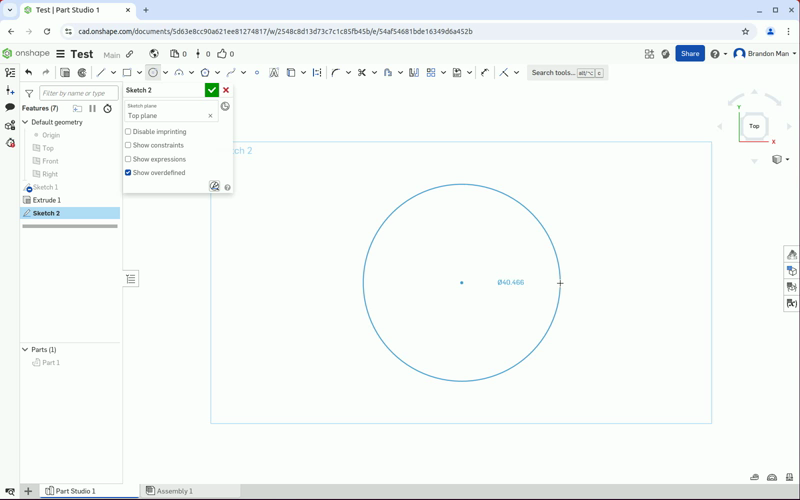
key(esc)
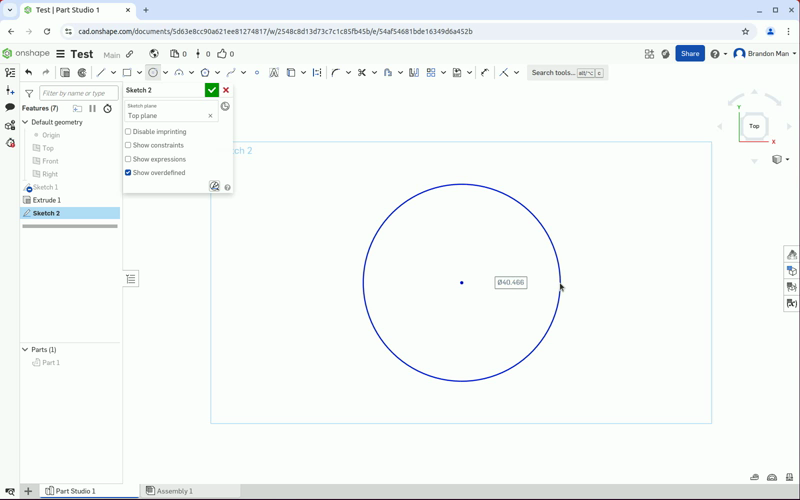
key(c)
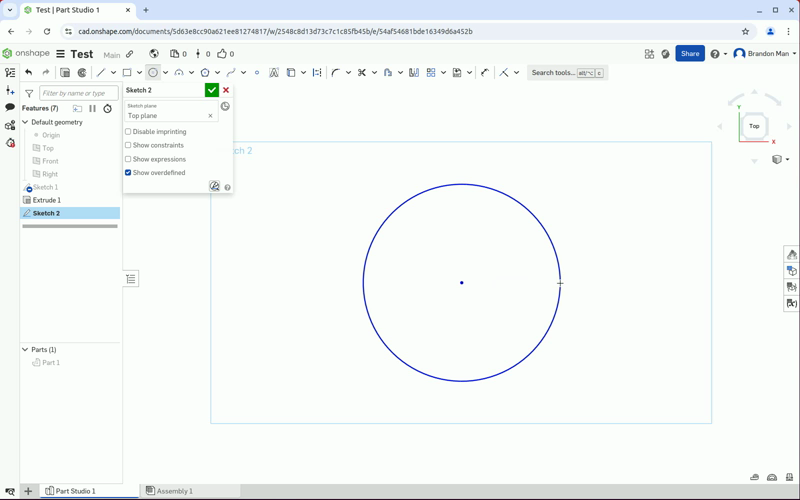
key_down(shift)
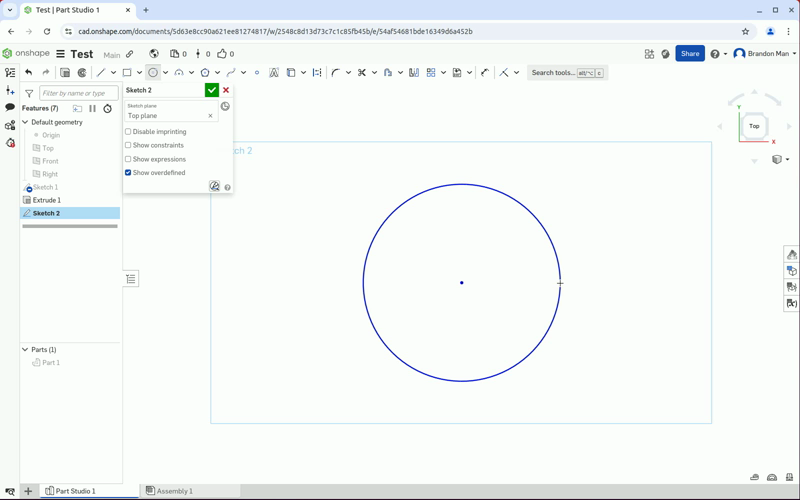
mouse_move(461, 282)
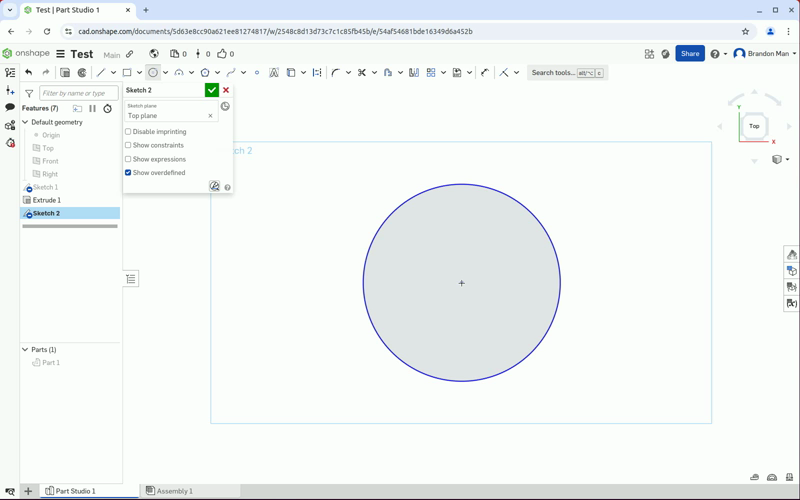
click(461, 282)
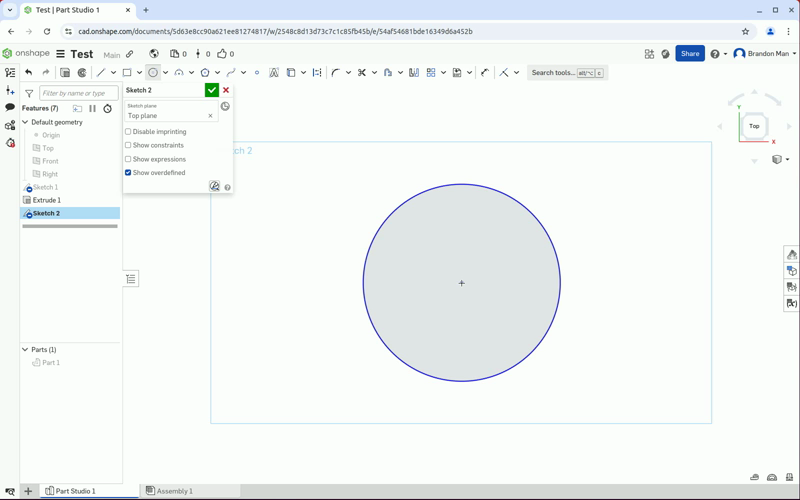
key_up(shift)
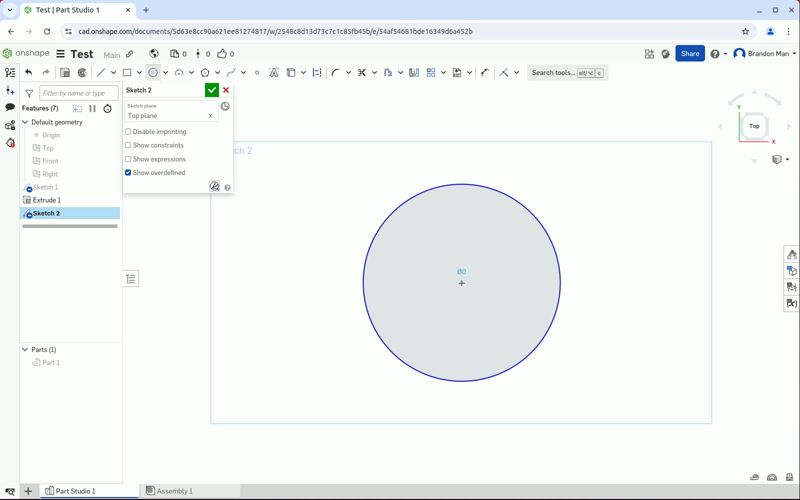
mouse_move(542, 282)
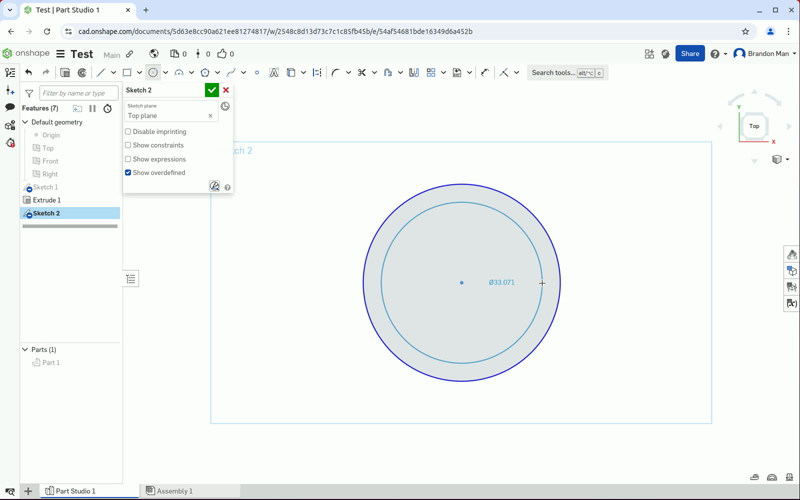
click(542, 282)
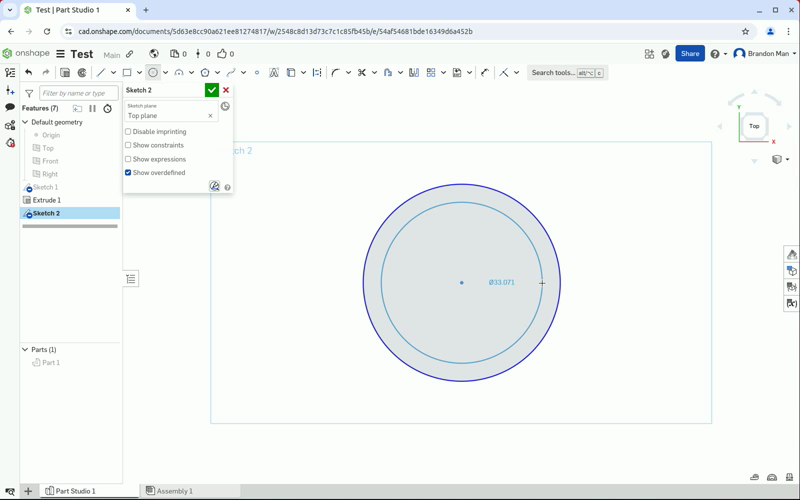
key(esc)
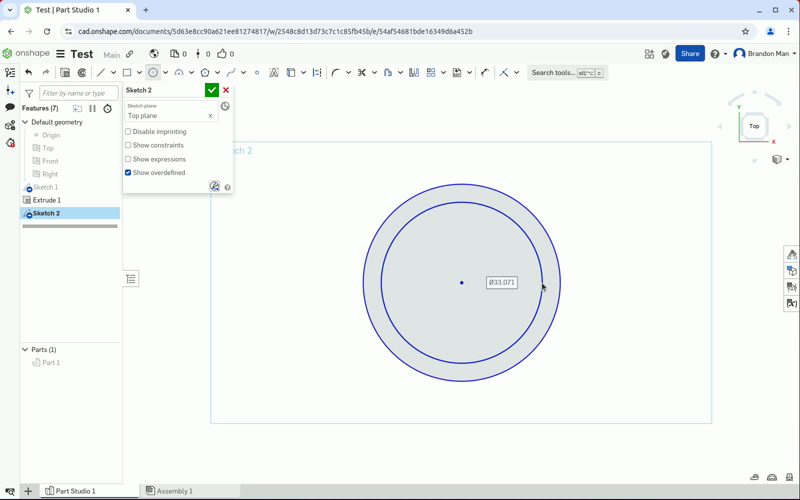
mouse_move(534, 234)
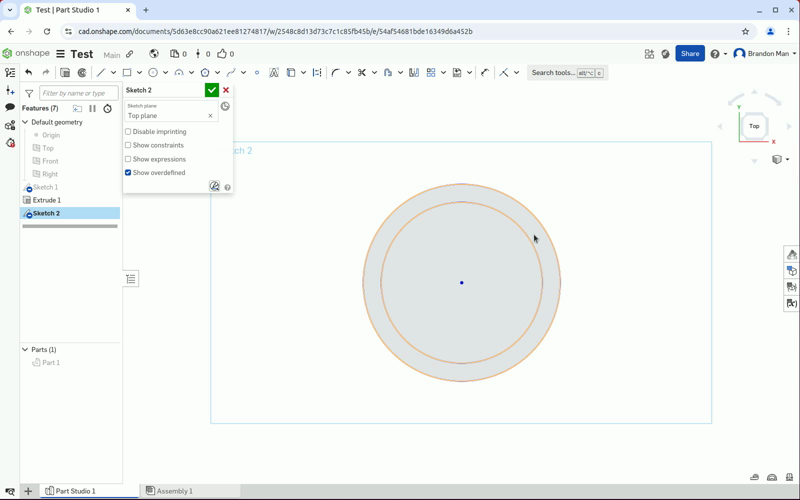
click(534, 234)
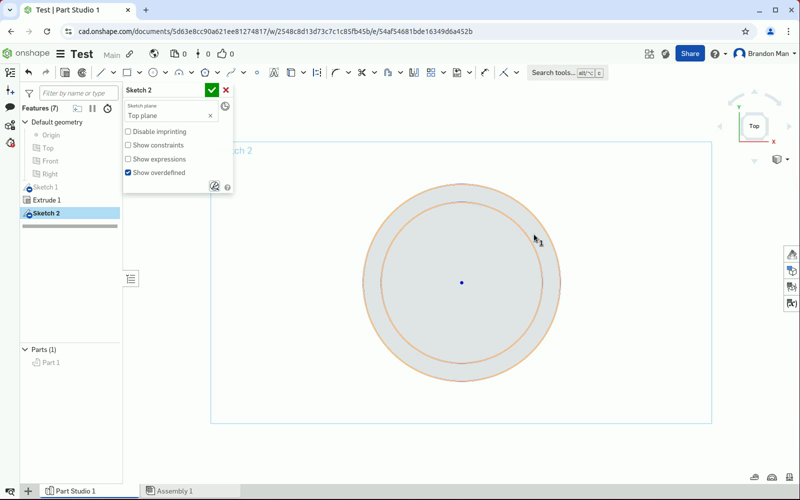
mouse_move(73, 352)
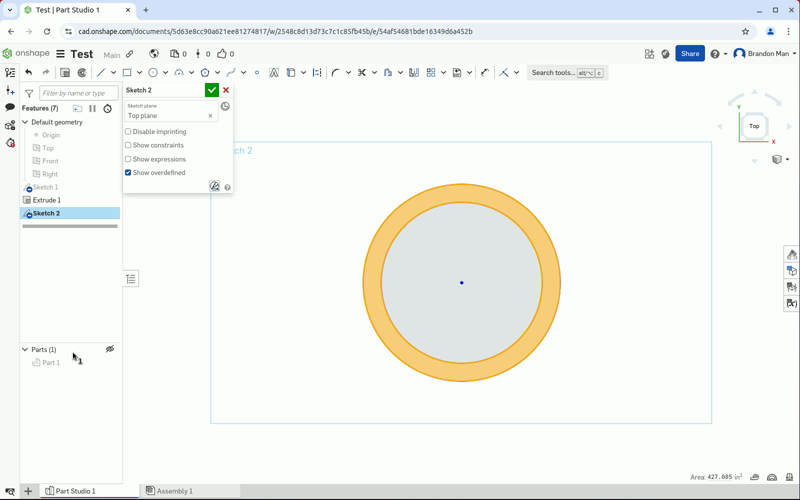
key(shift+y)
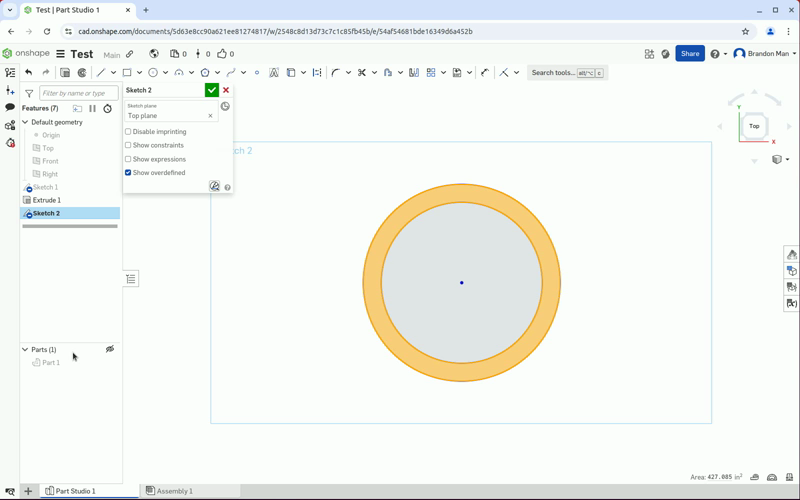
key(shift+e)
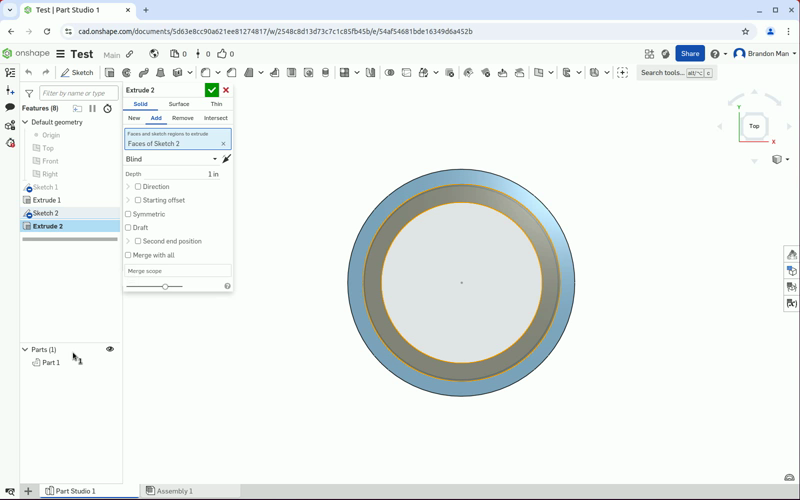
mouse_move(143, 106)
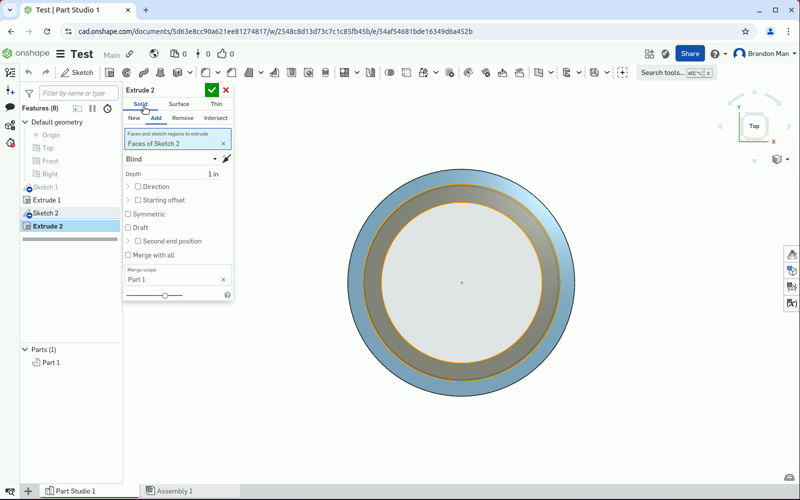
click(143, 106)
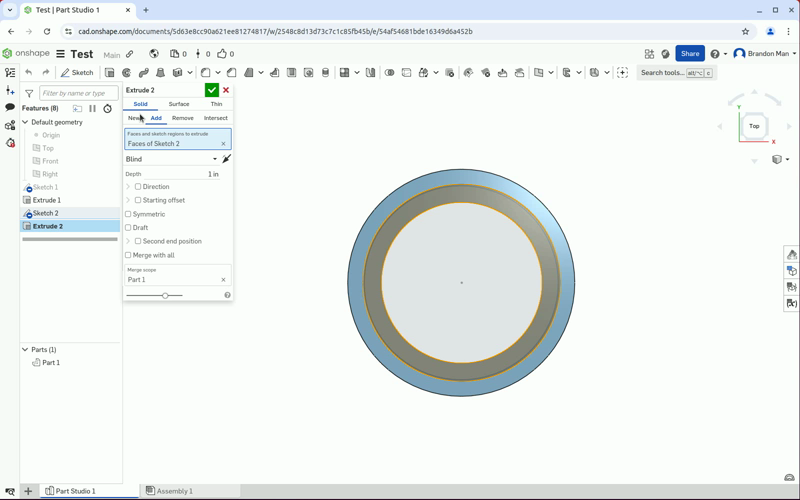
mouse_move(137, 120)
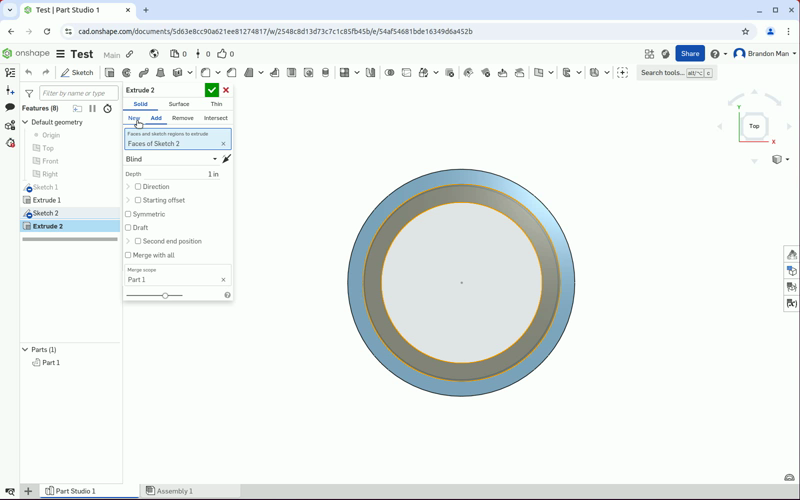
click(137, 120)
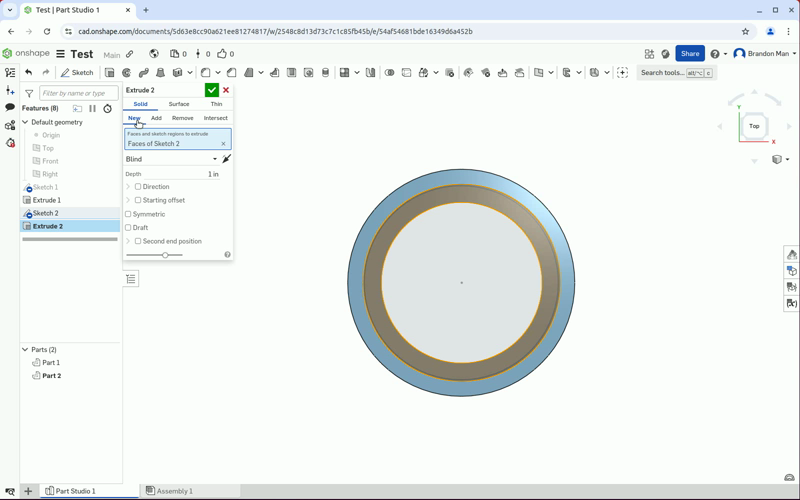
key(tab, 4)
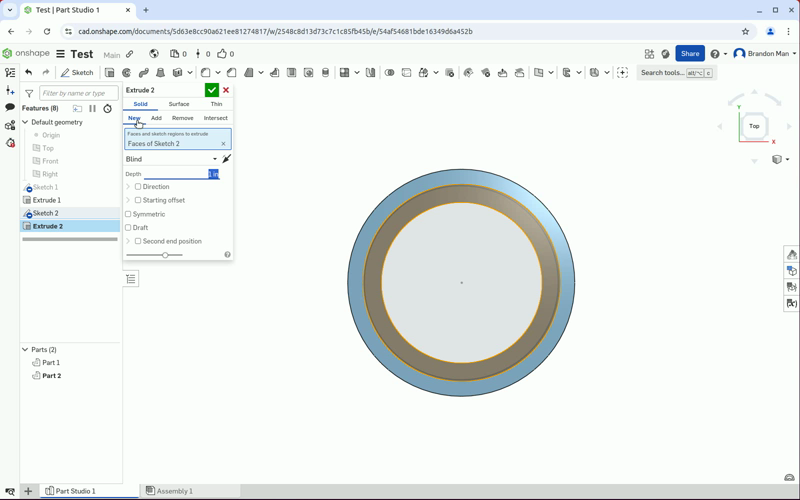
text(3.611)
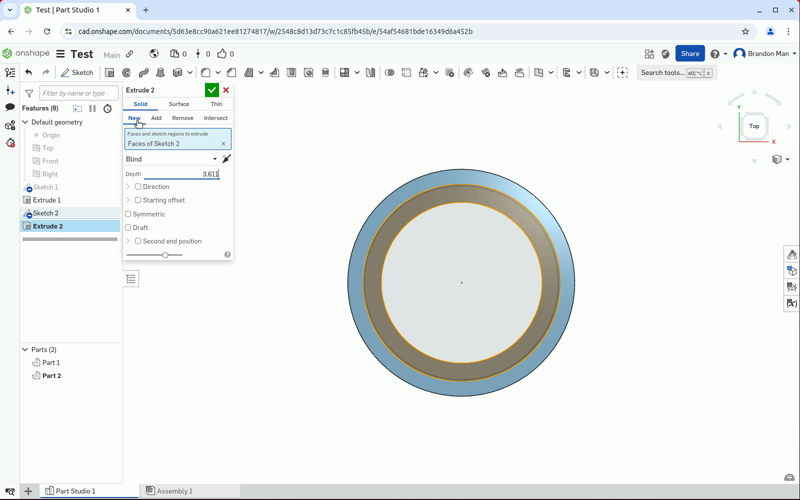
key(enter)
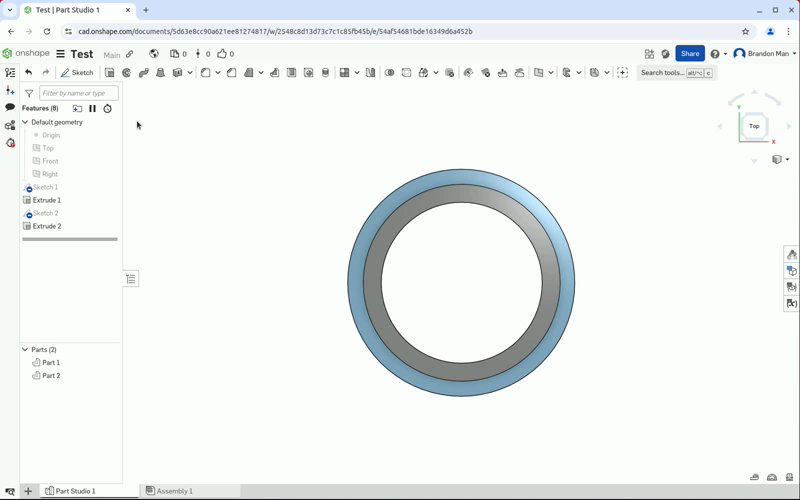
key(shift+h)
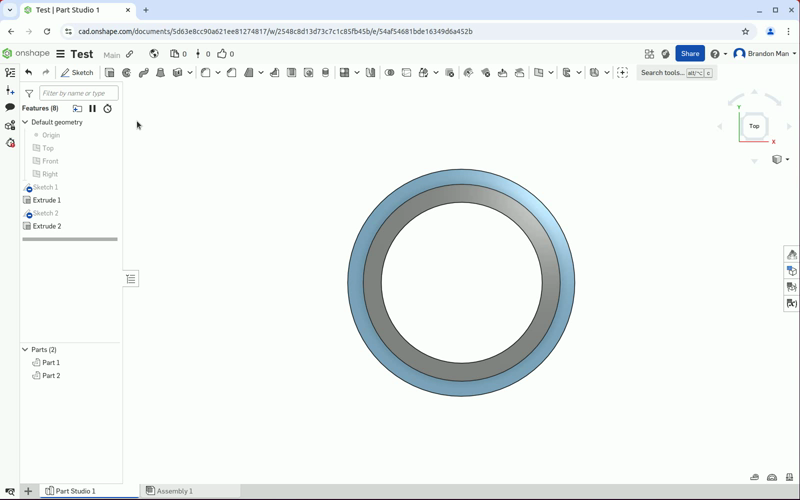
key(shift+h)
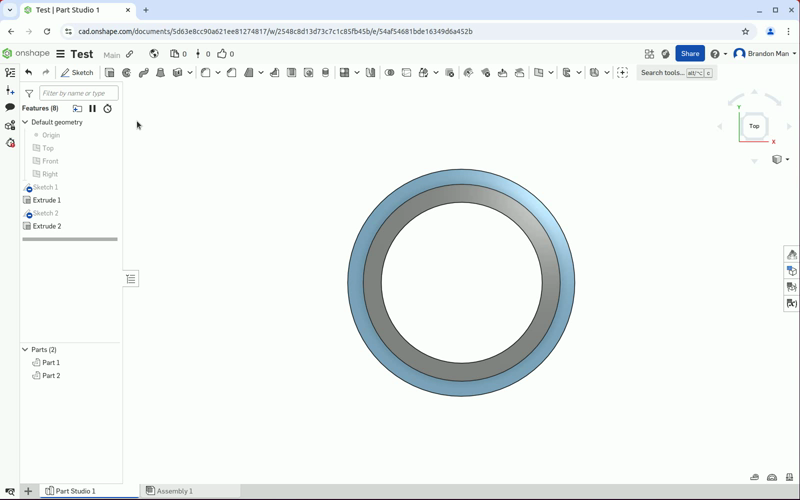
mouse_move(73, 189)
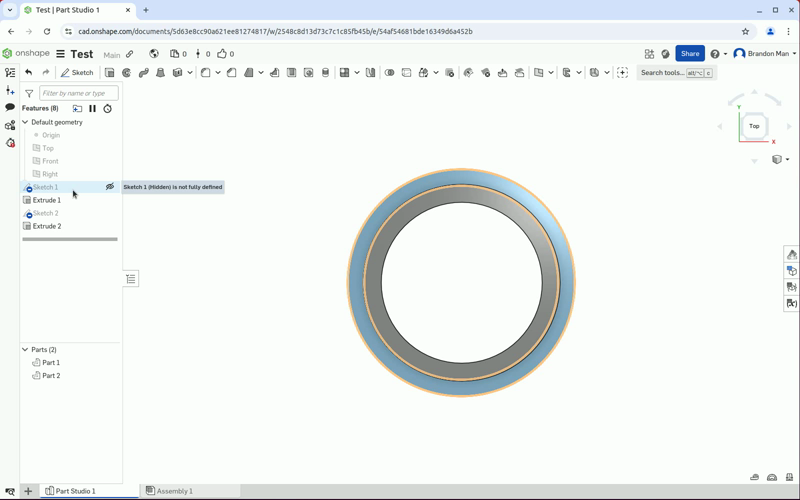
click(73, 189)
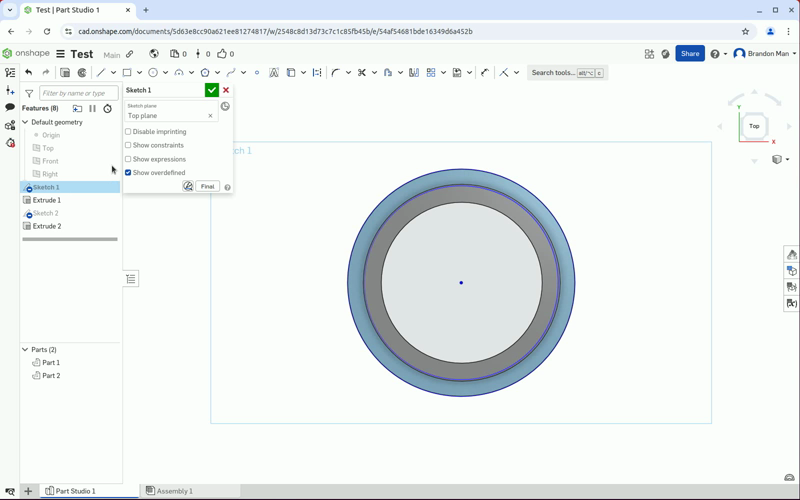
mouse_move(229, 92)
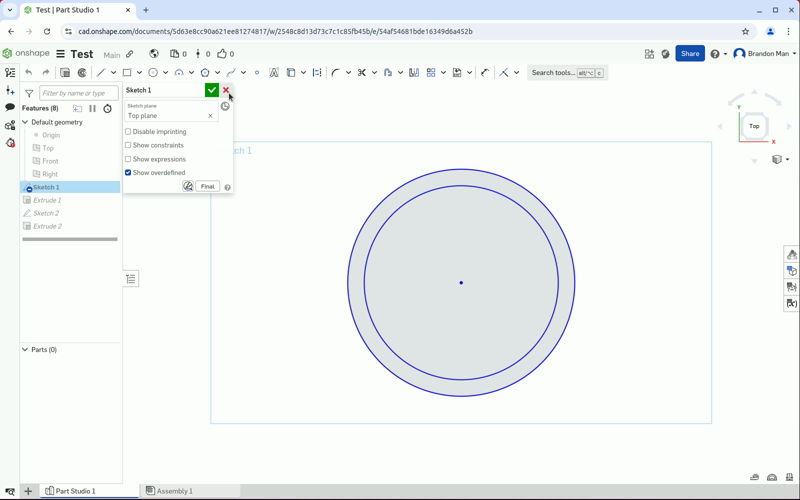
click(229, 92)
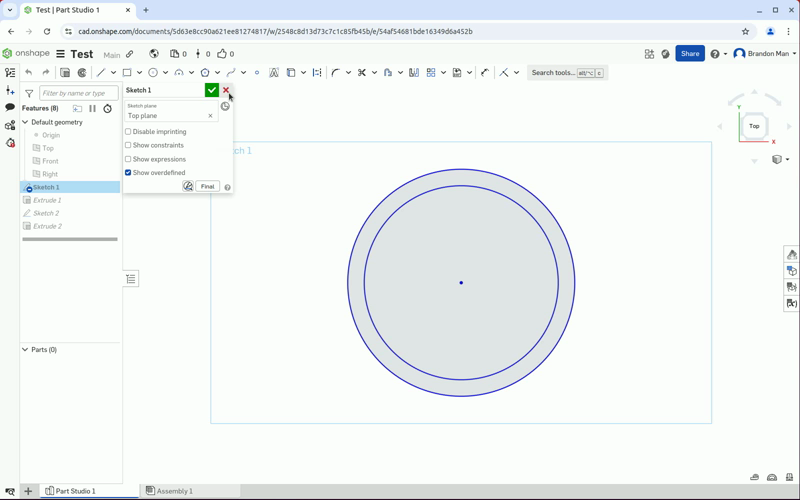
key(shift+s)
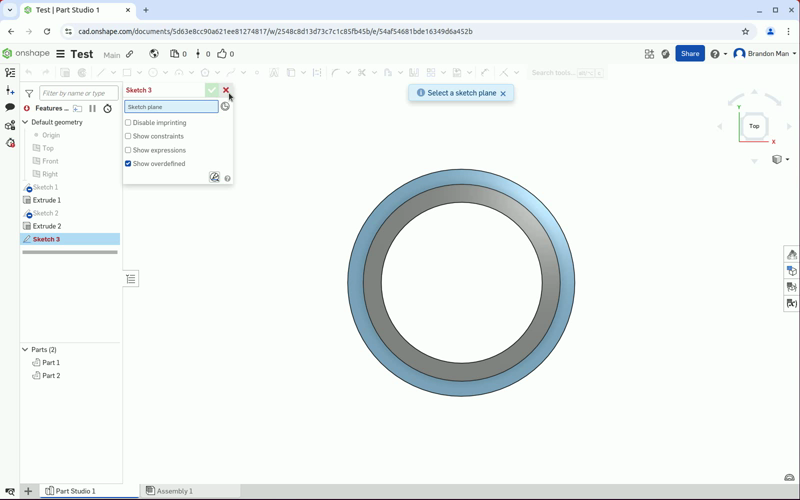
mouse_move(73, 150)
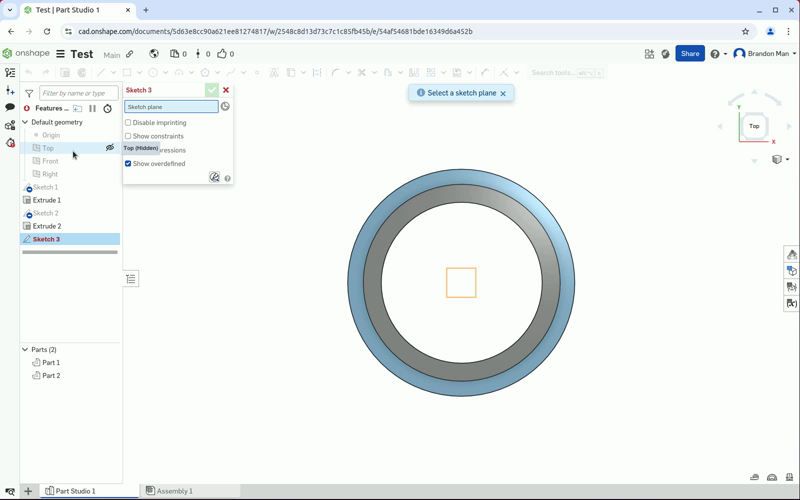
click(73, 150)
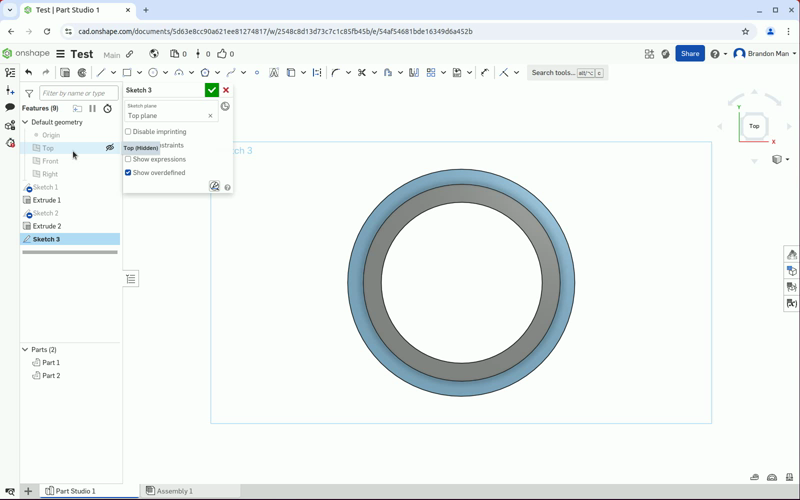
mouse_move(73, 352)
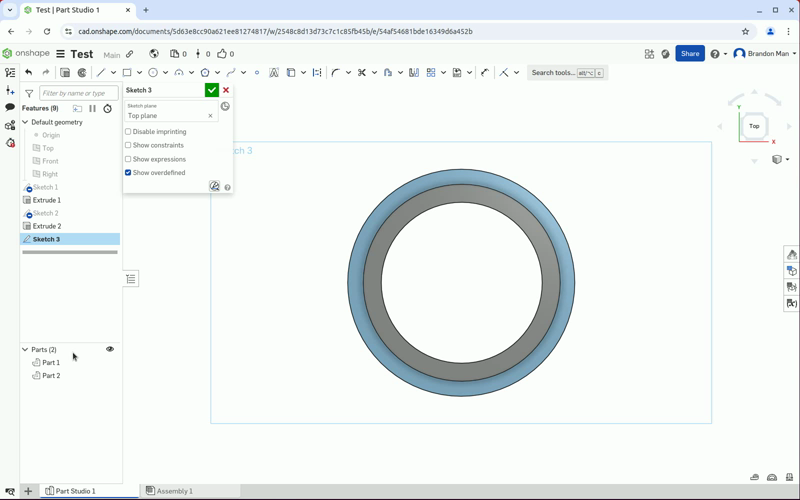
key(y)
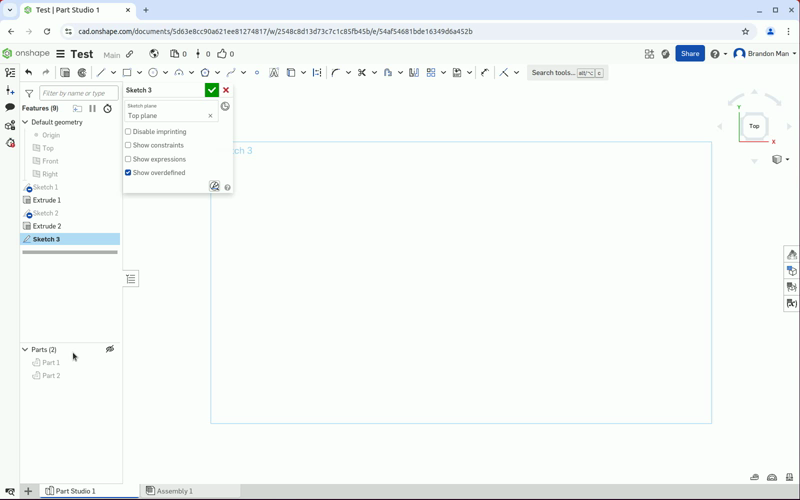
key(c)
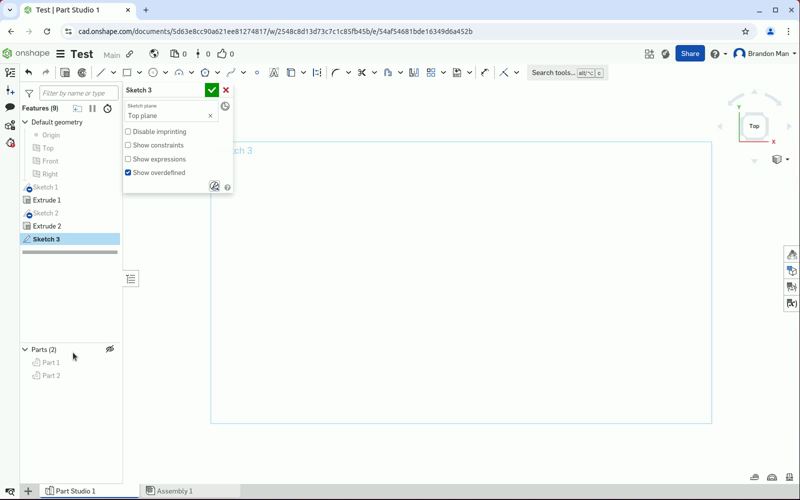
key_down(shift)
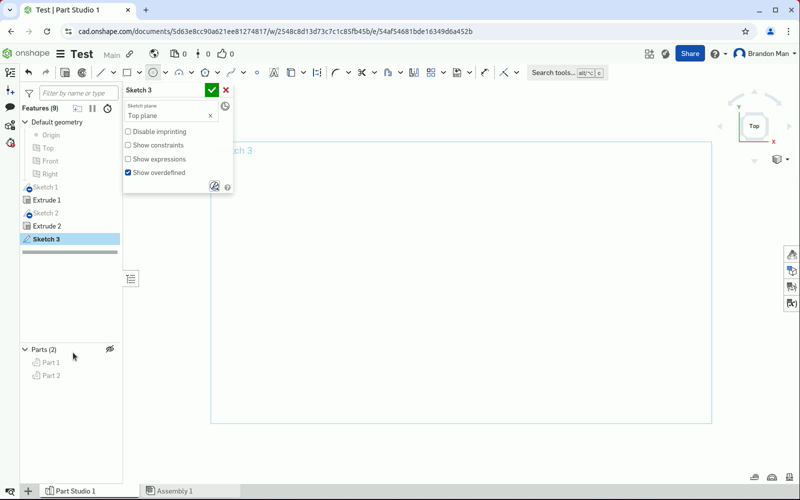
mouse_move(461, 282)
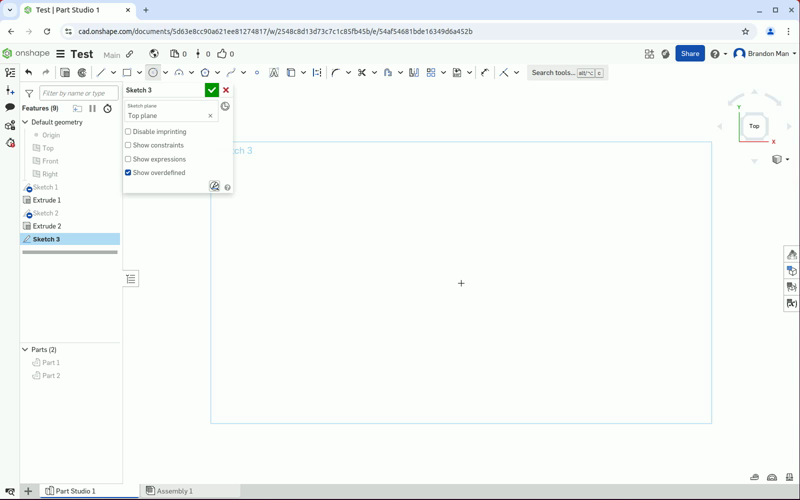
click(461, 282)
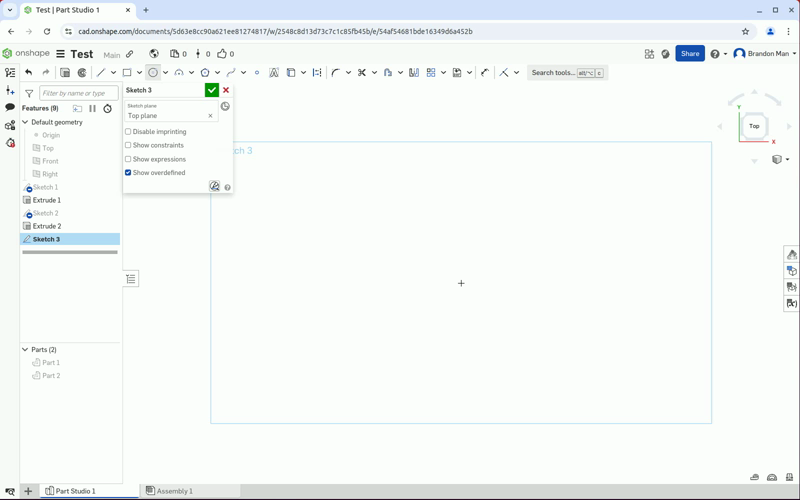
key_up(shift)
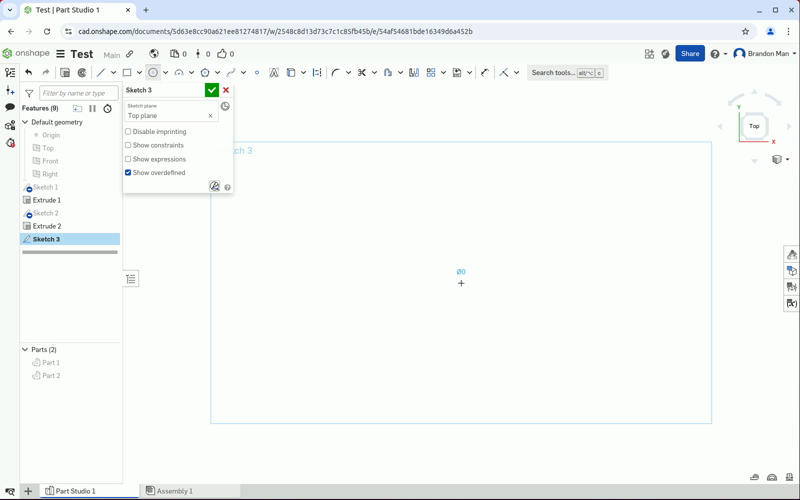
mouse_move(541, 282)
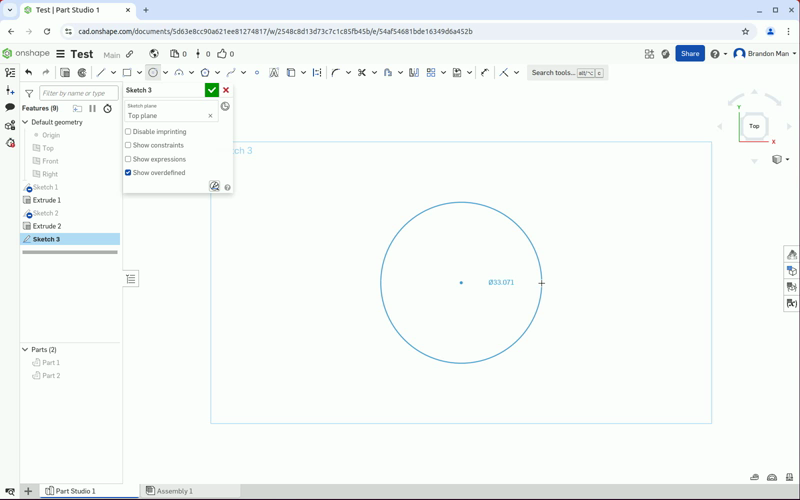
click(541, 282)
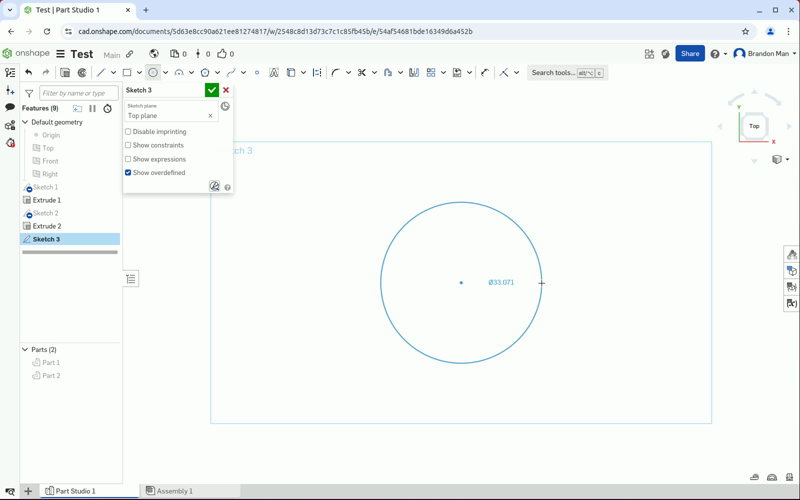
key(esc)
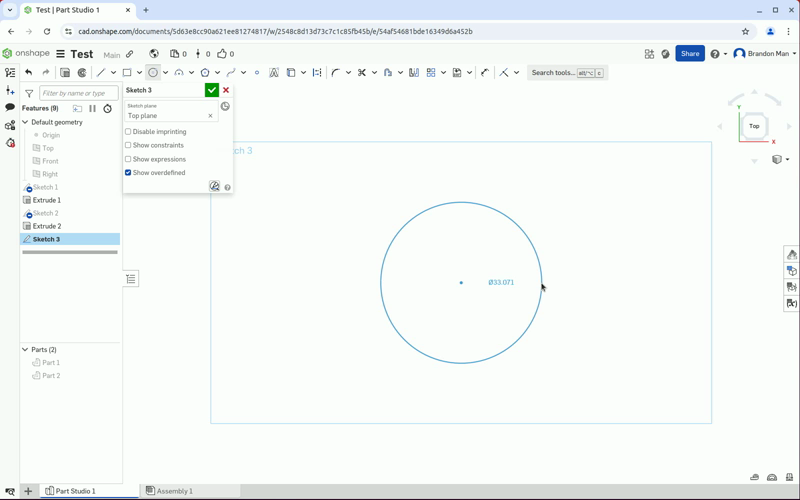
key(c)
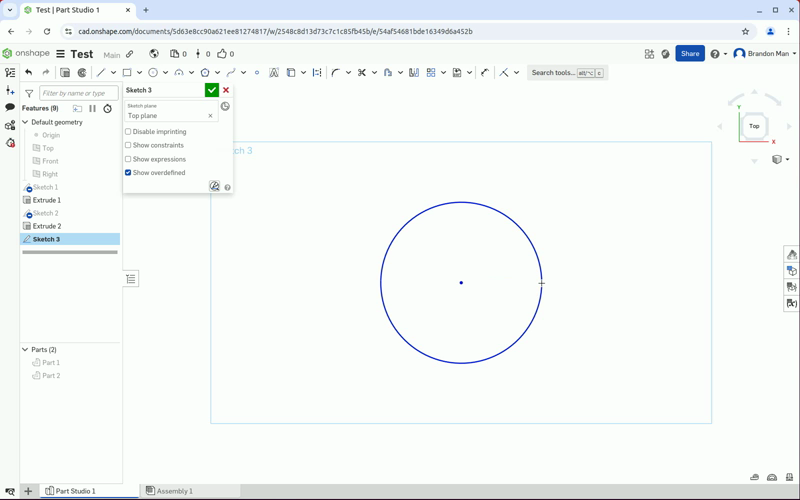
key_down(shift)
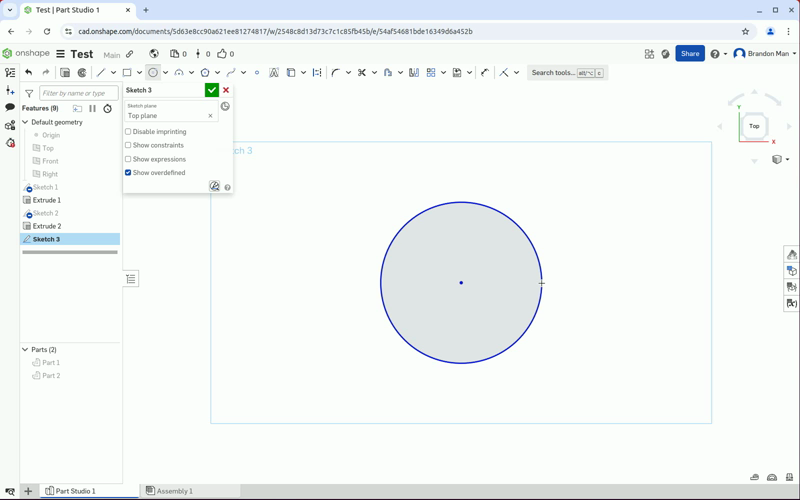
mouse_move(461, 282)
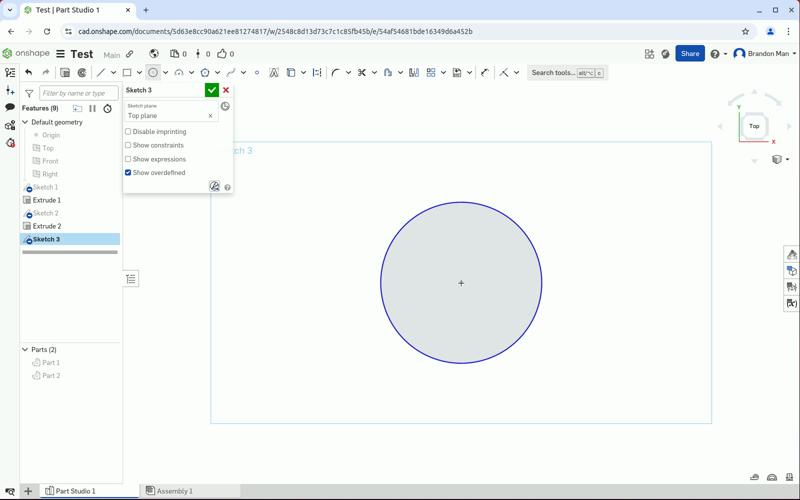
click(461, 282)
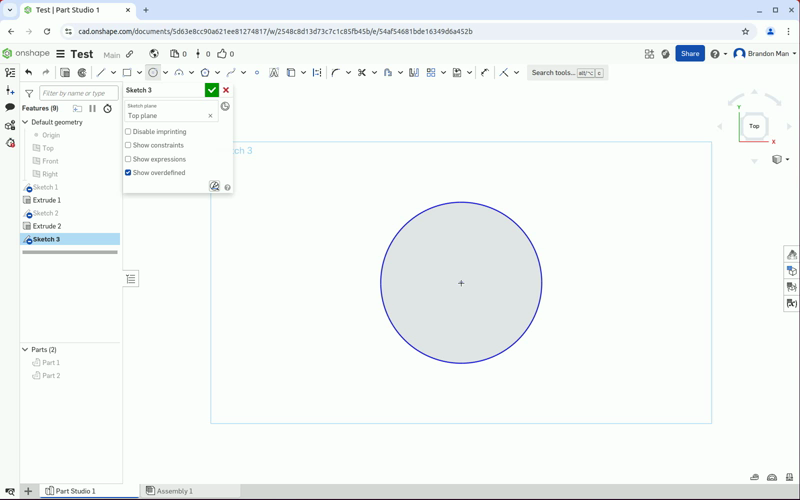
key_up(shift)
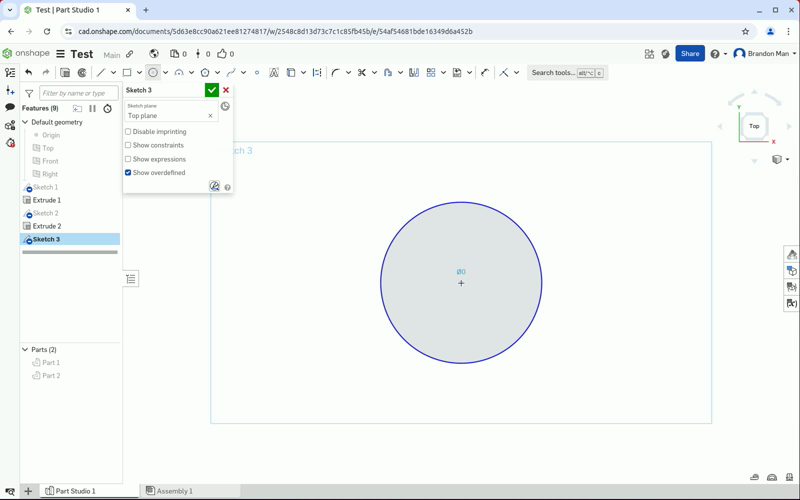
mouse_move(528, 282)
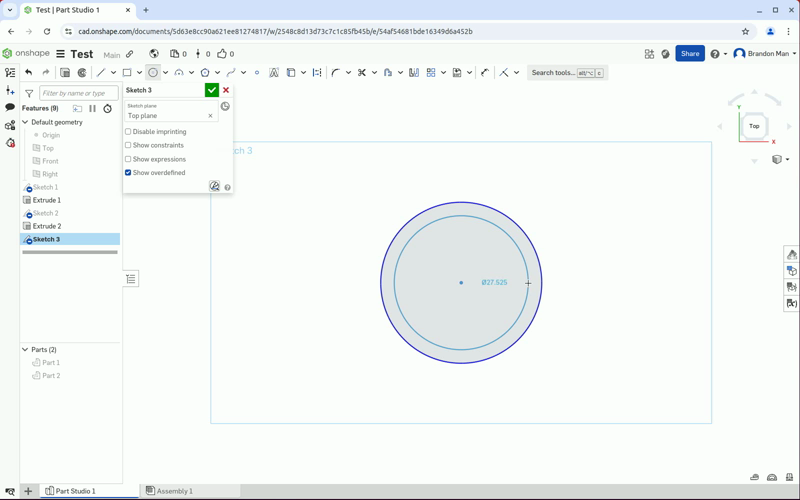
click(528, 282)
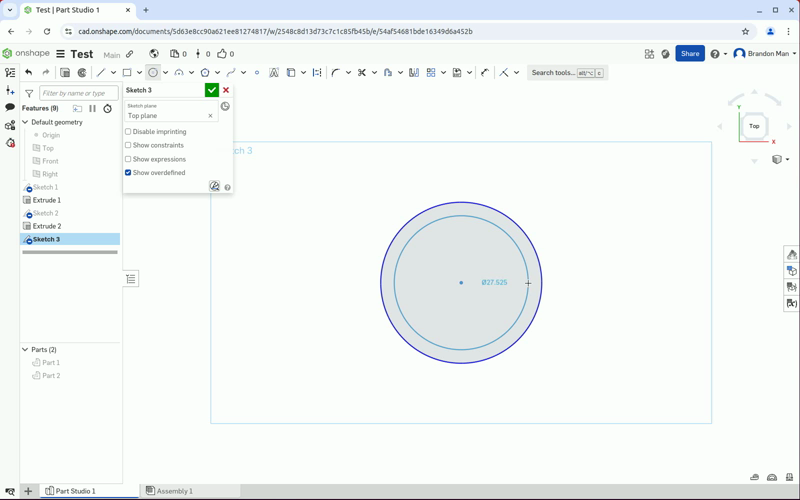
key(esc)
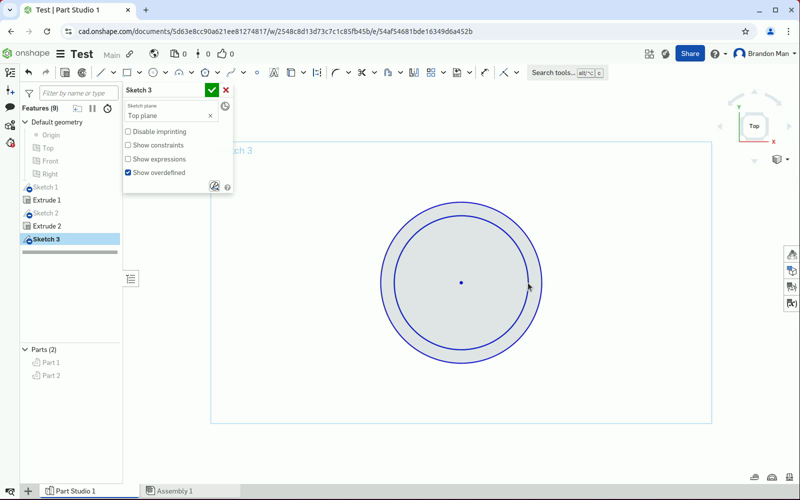
mouse_move(460, 210)
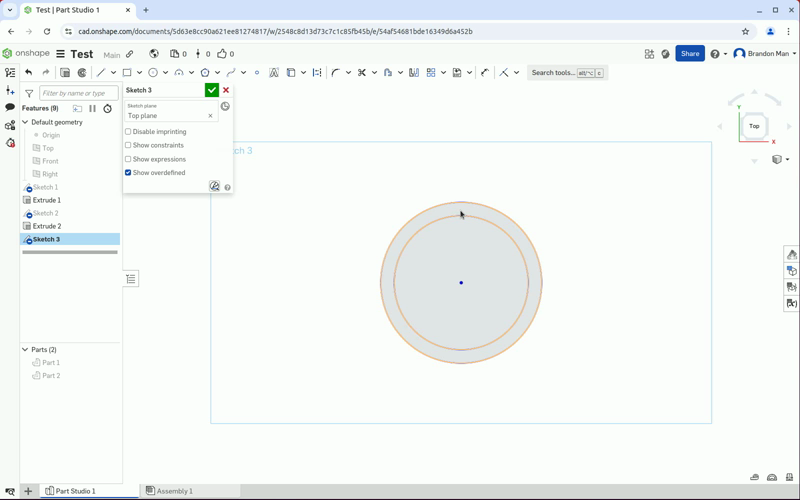
click(460, 210)
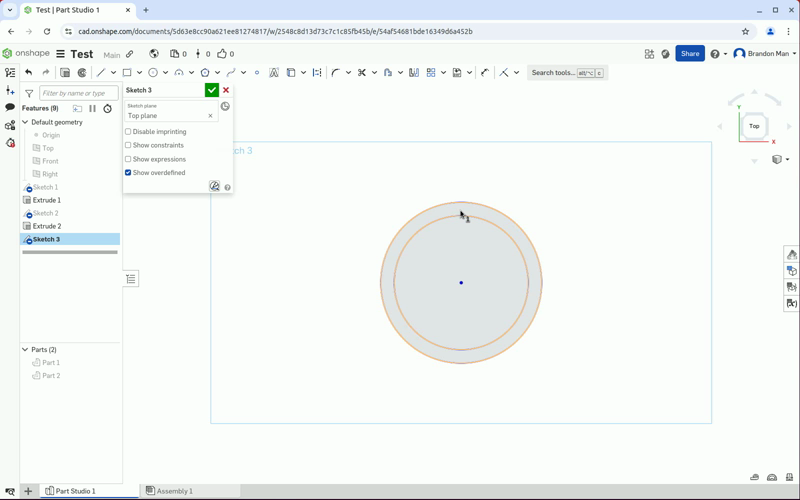
mouse_move(73, 352)
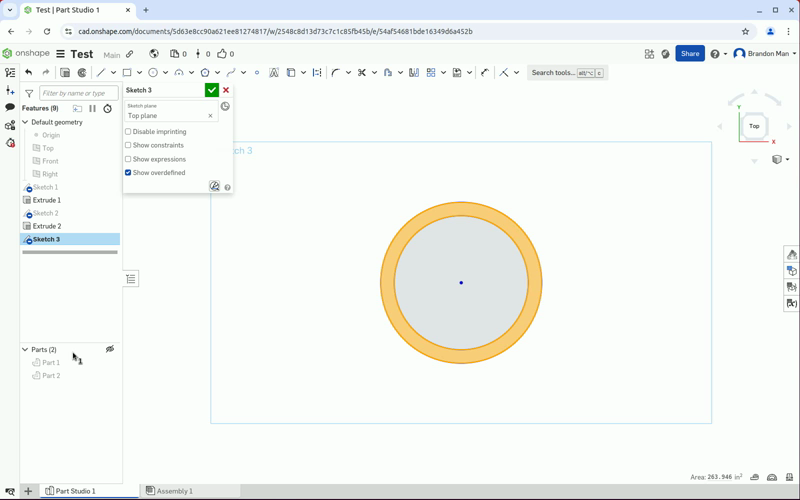
key(shift+y)
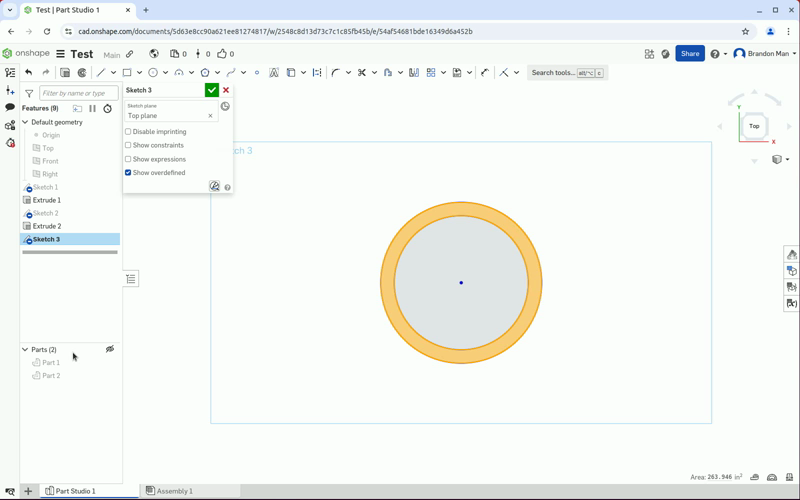
key(shift+e)
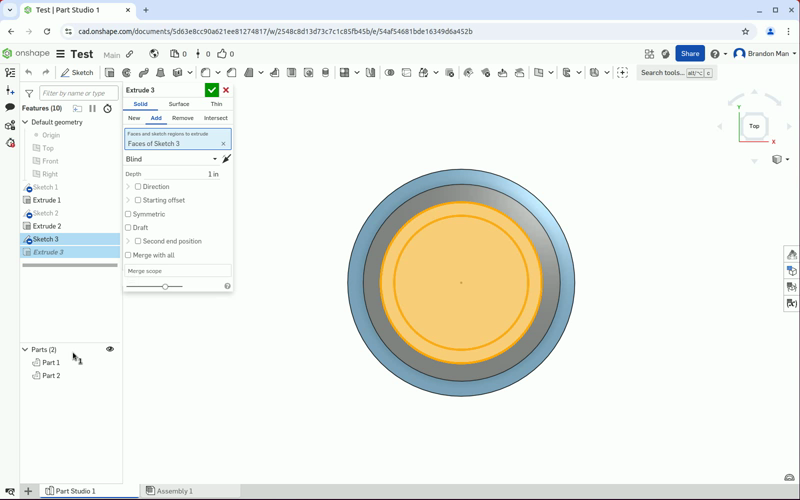
mouse_move(143, 106)
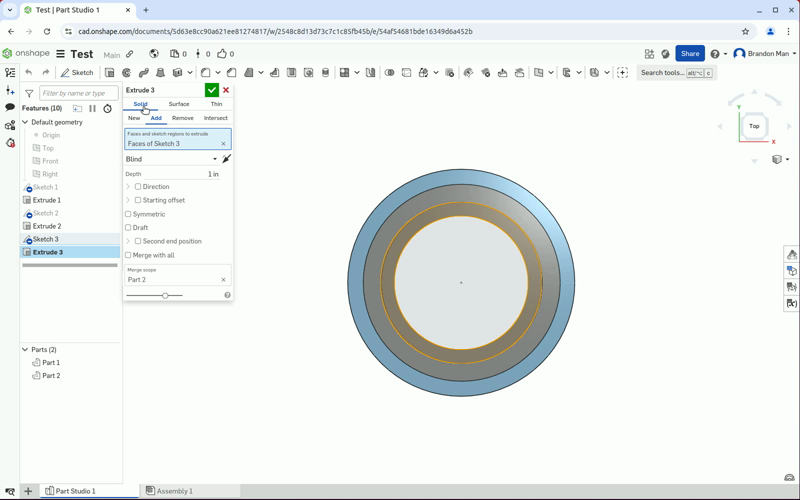
click(143, 106)
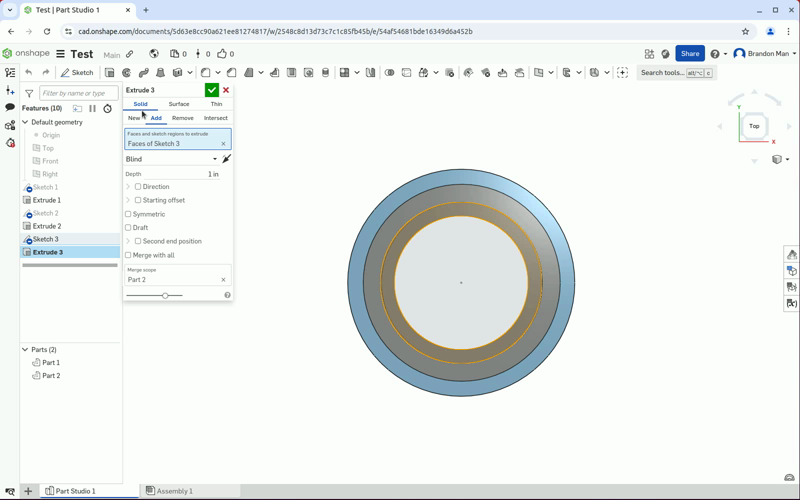
mouse_move(137, 120)
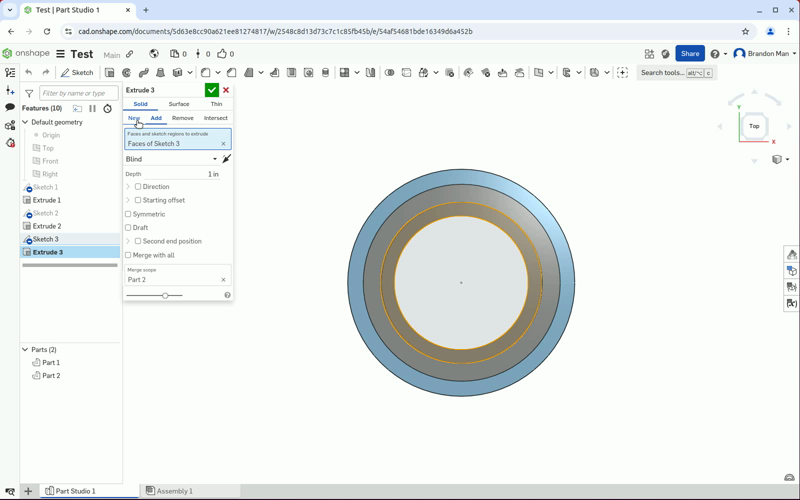
click(137, 120)
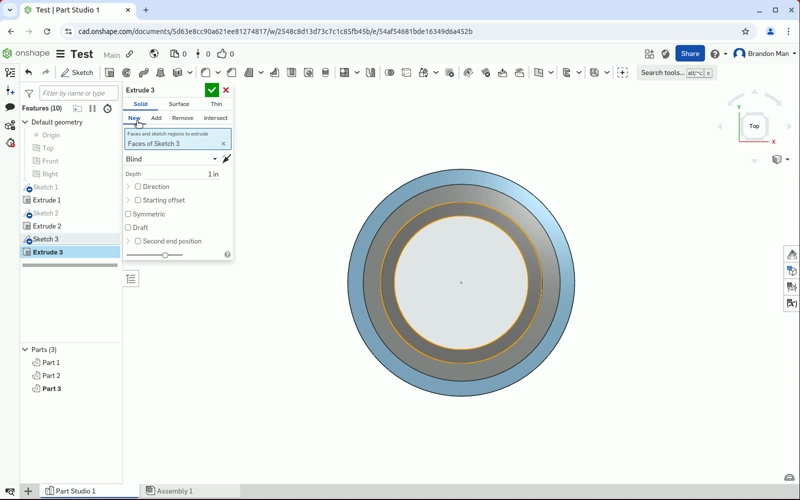
key(tab, 4)
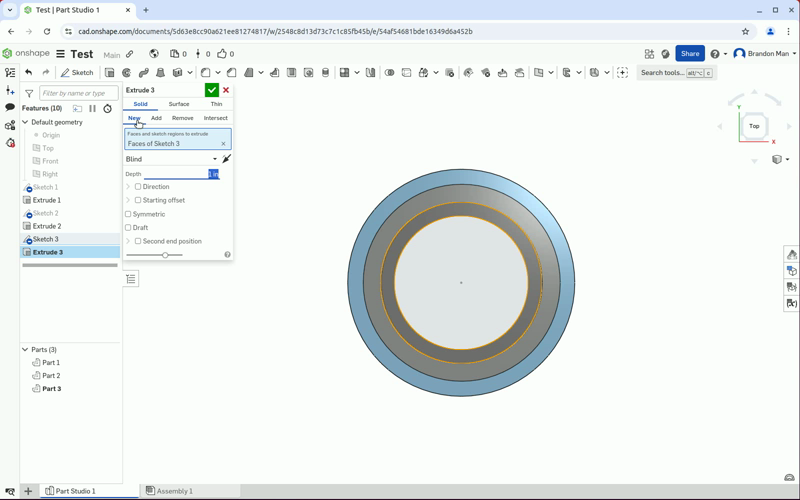
text(1.444)
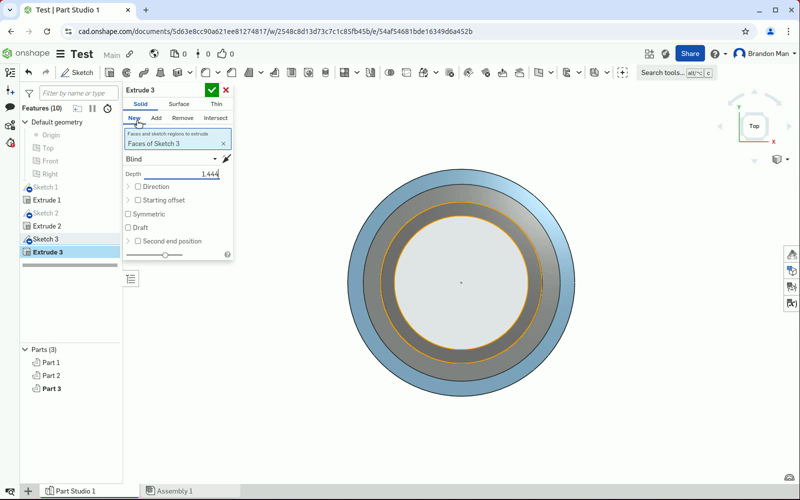
key(enter)
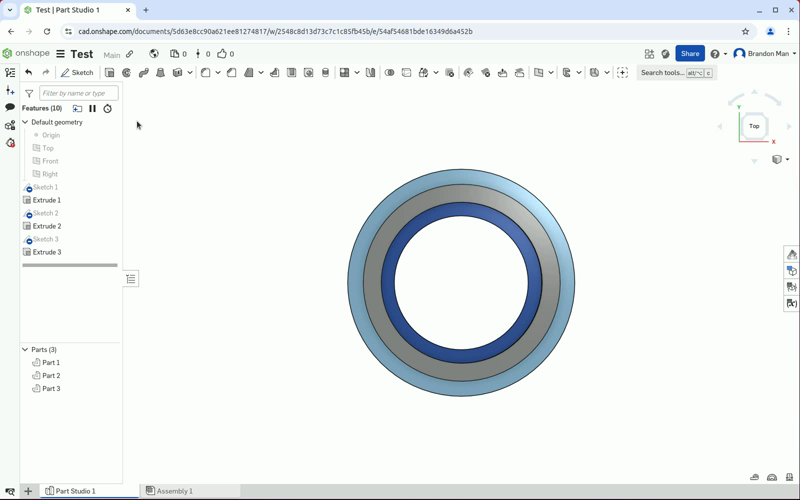
key(shift+h)
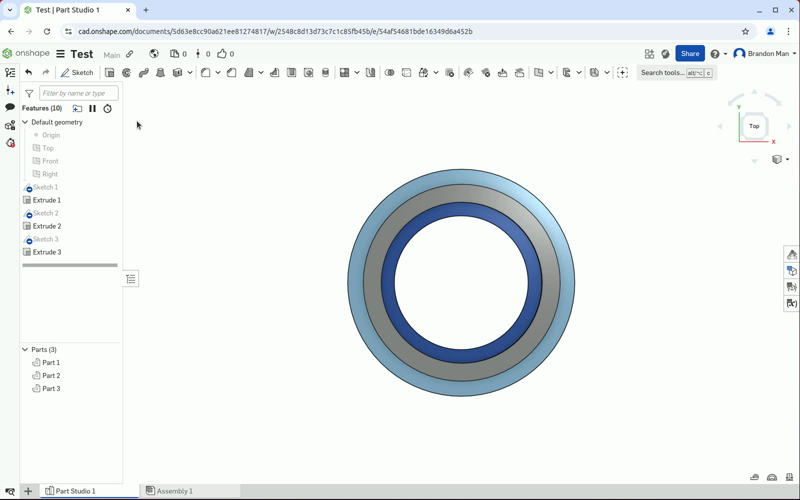
key(shift+h)
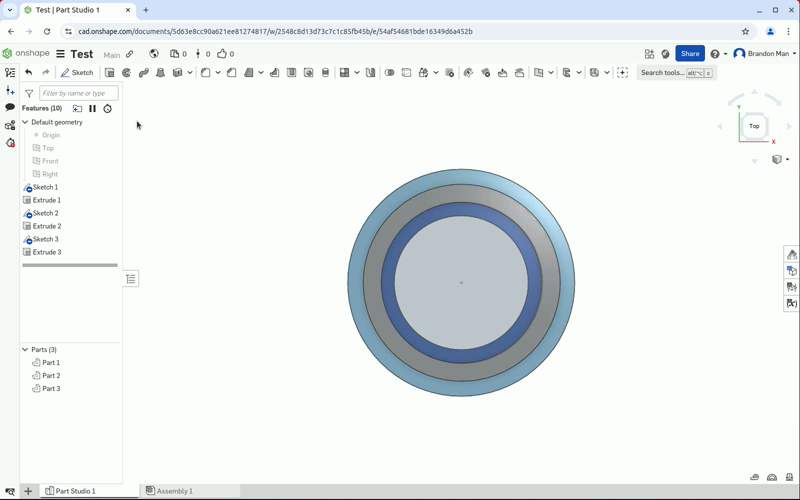
key(shift+7)
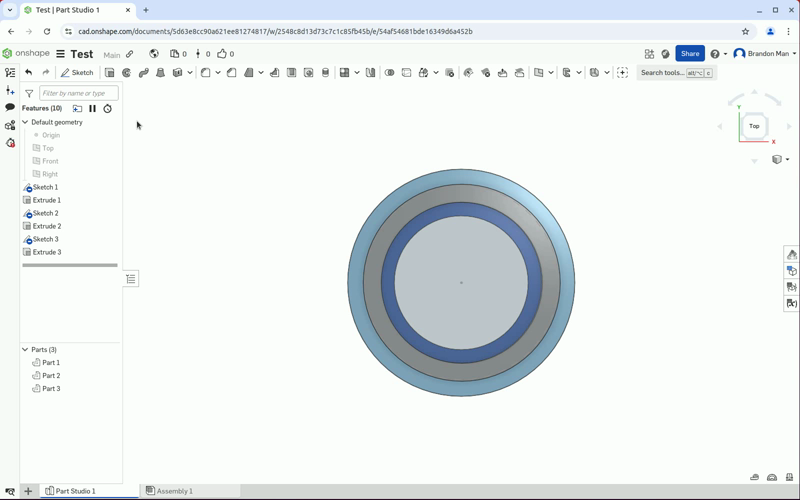
key(up, 3)
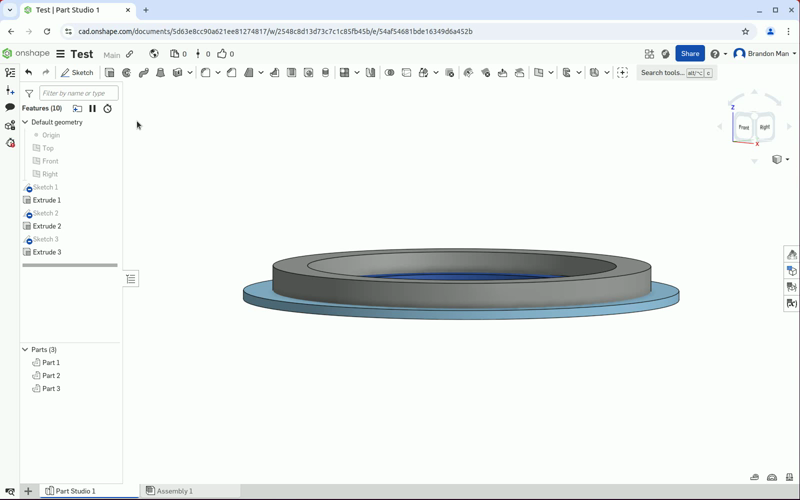
key(left, 3)
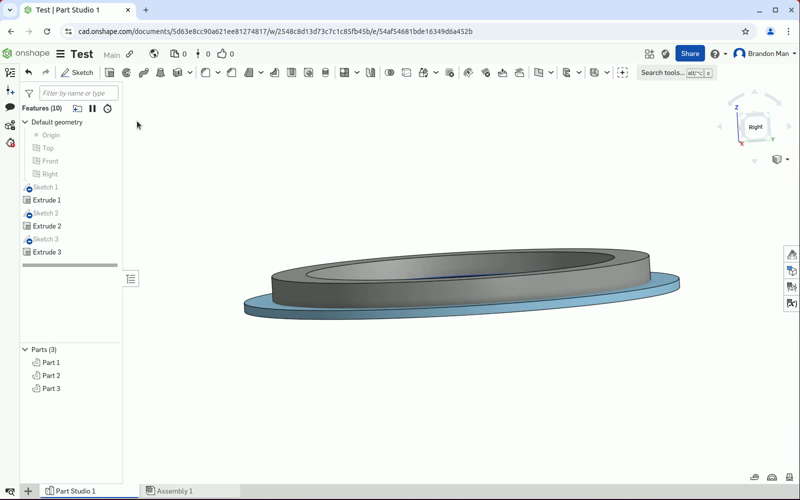
key(right, 3)
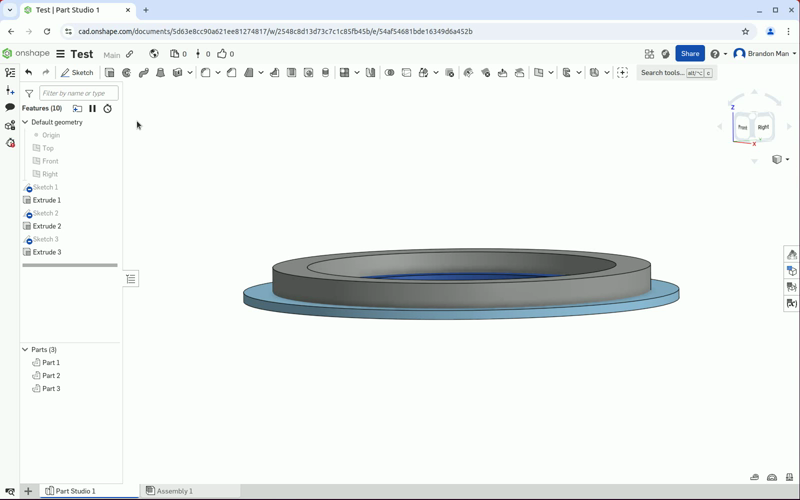
key(down, 3)
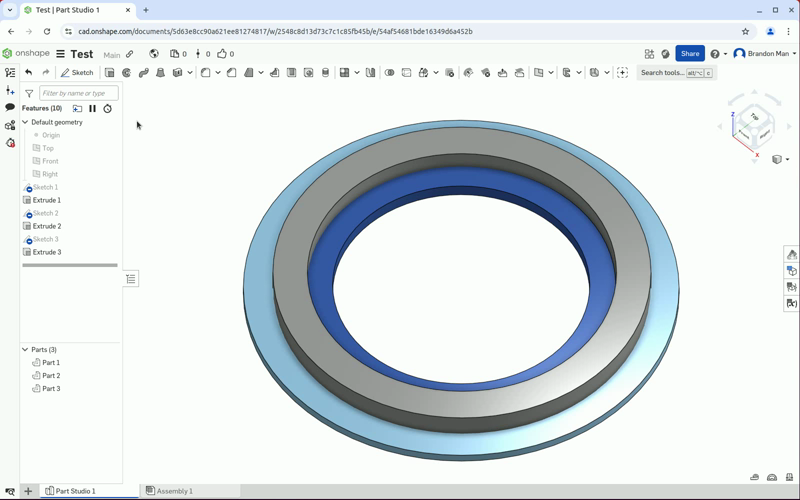
mouse_move(73, 189)
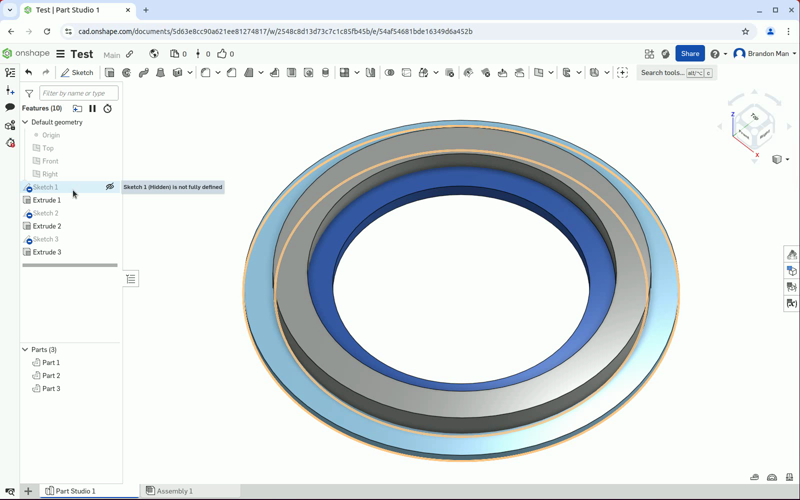
click(73, 189)